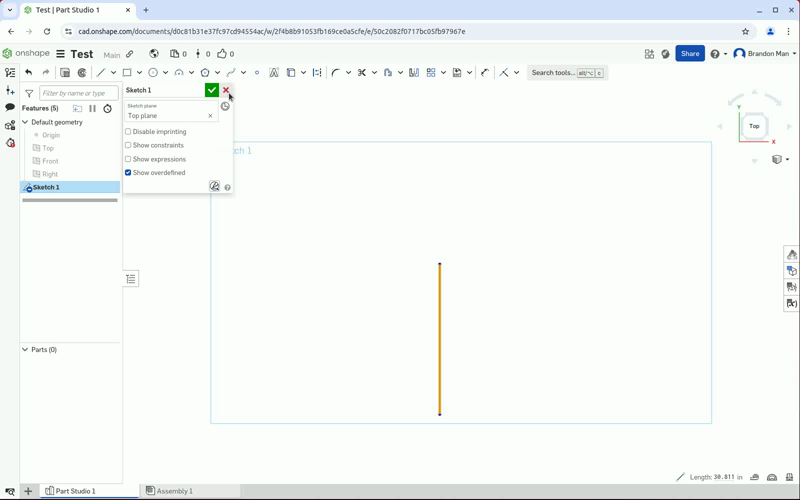
key(shift+h)
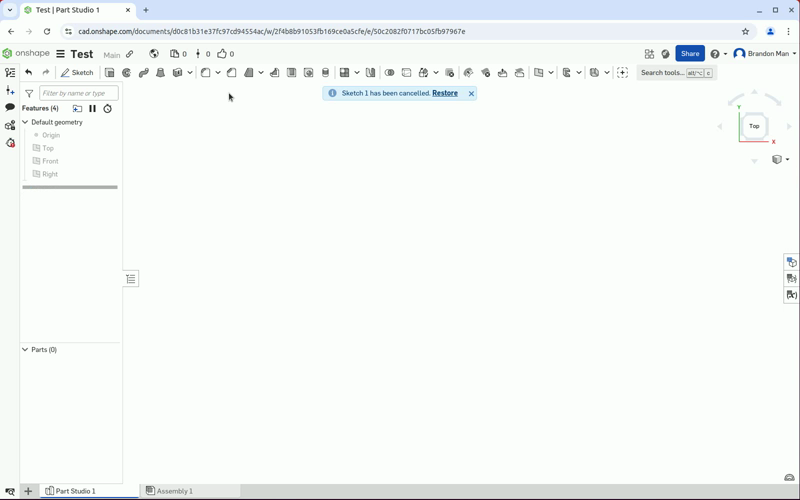
mouse_move(73, 352)
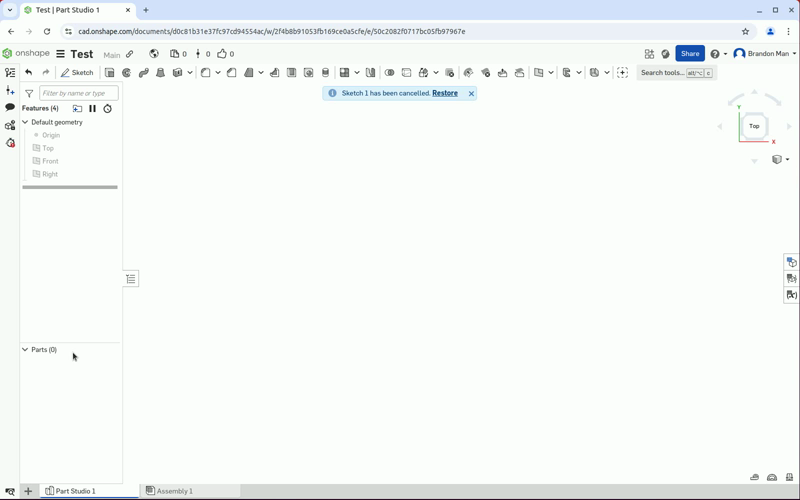
key(y)
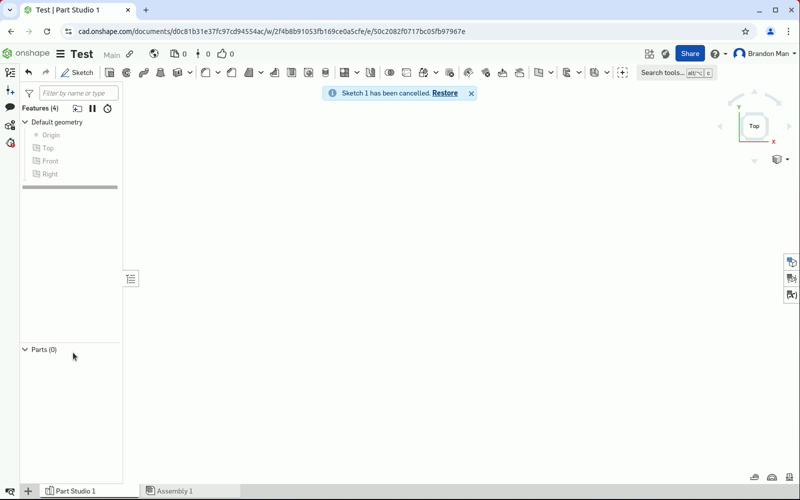
key(shift+p)
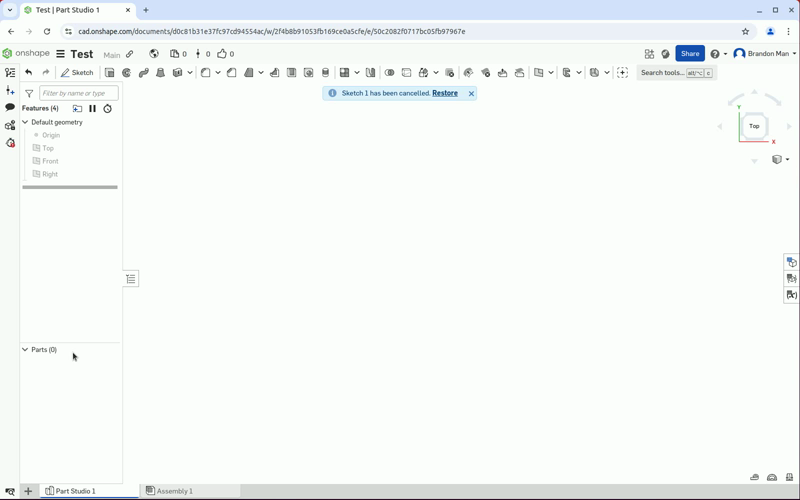
key(space)
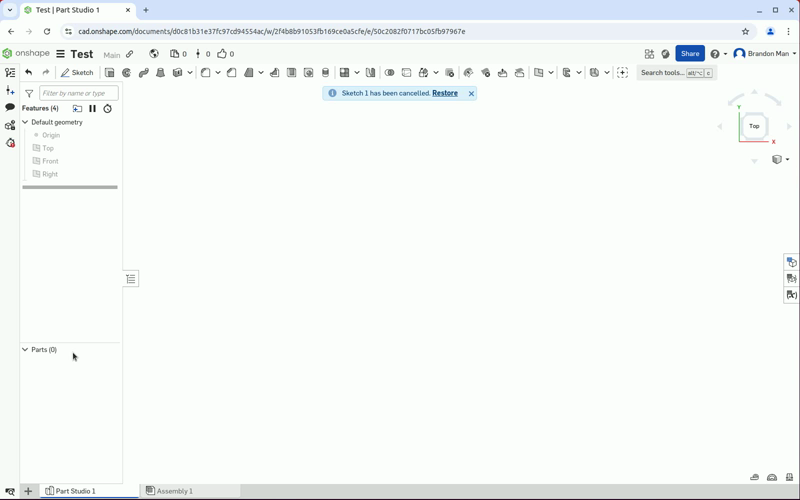
key_down(shift)
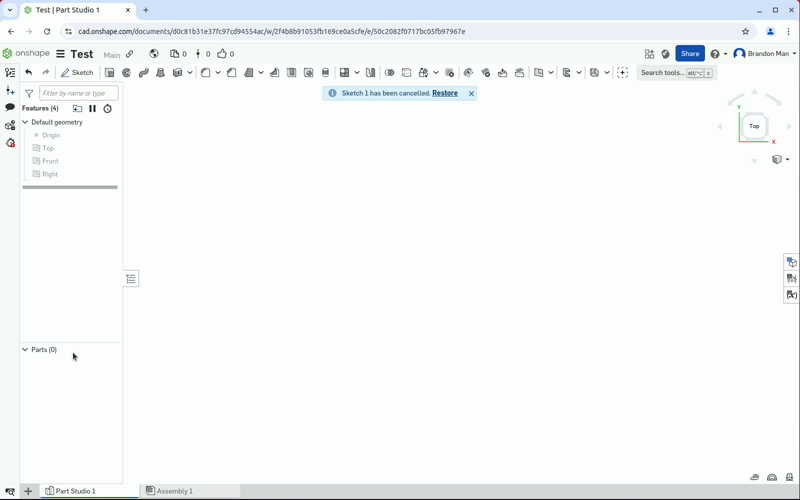
key(up)
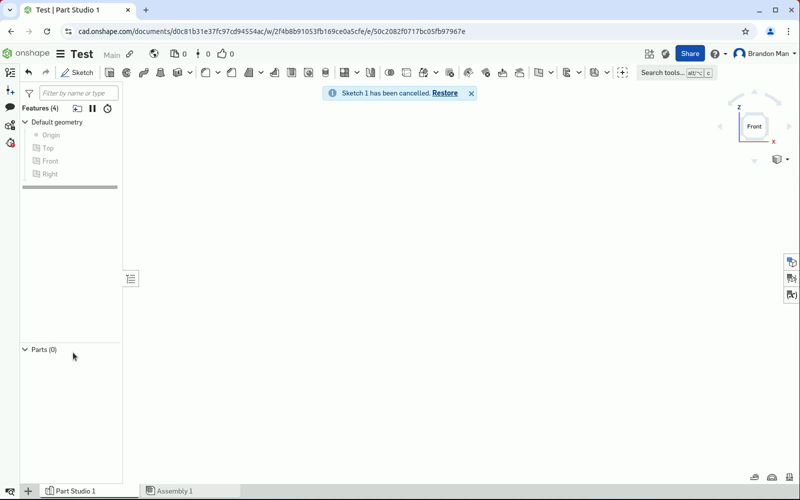
key_up(shift)
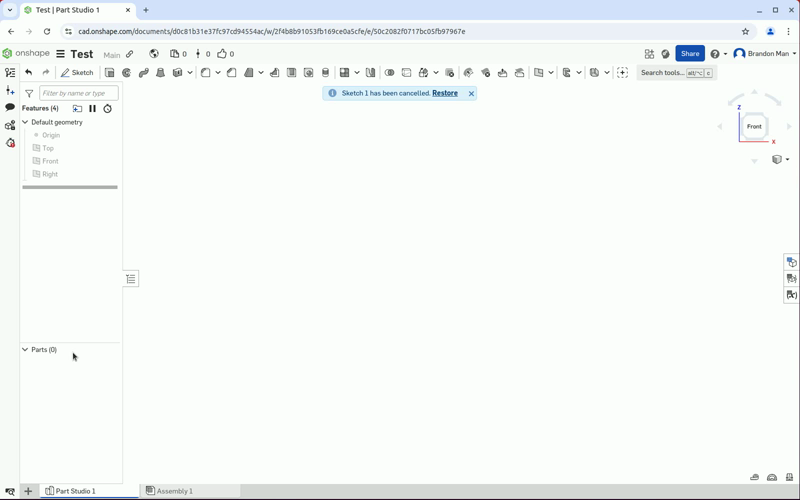
mouse_move(73, 352)
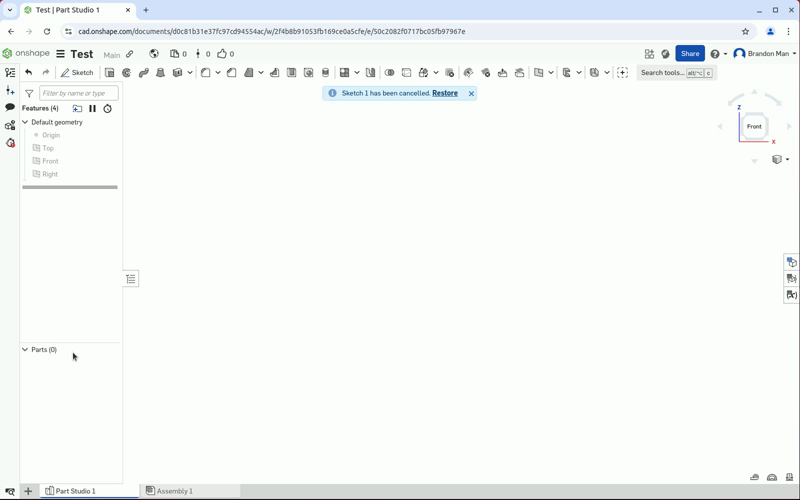
key(shift+y)
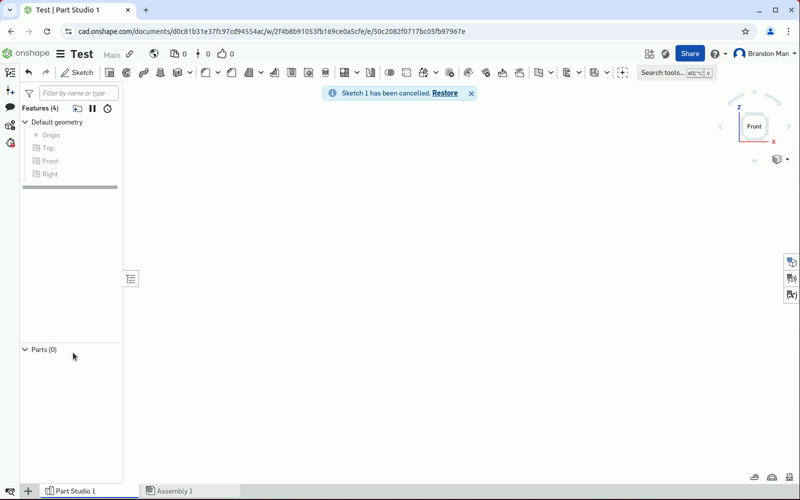
key(shift+s)
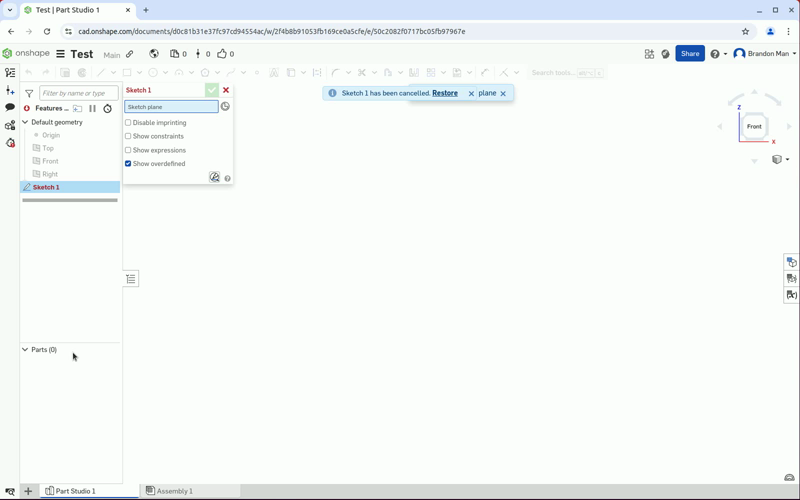
mouse_move(73, 163)
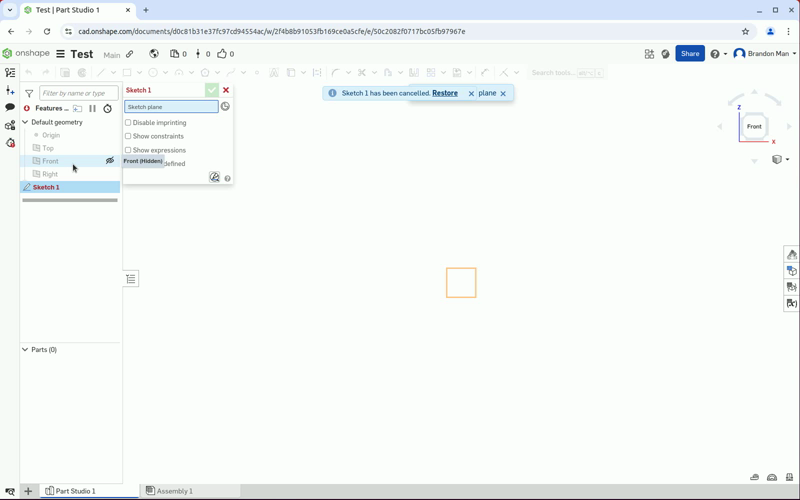
click(73, 163)
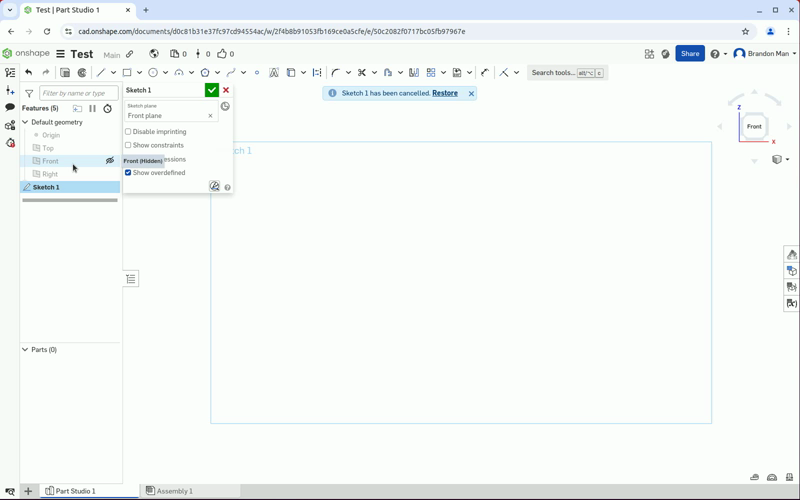
mouse_move(73, 352)
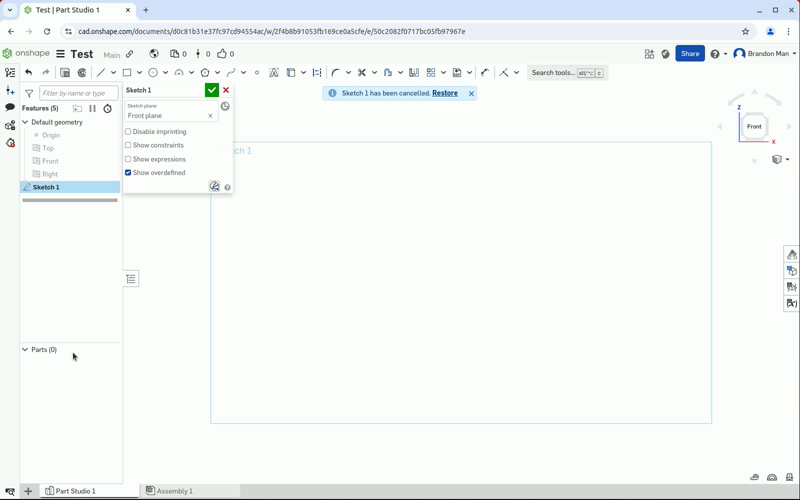
key(y)
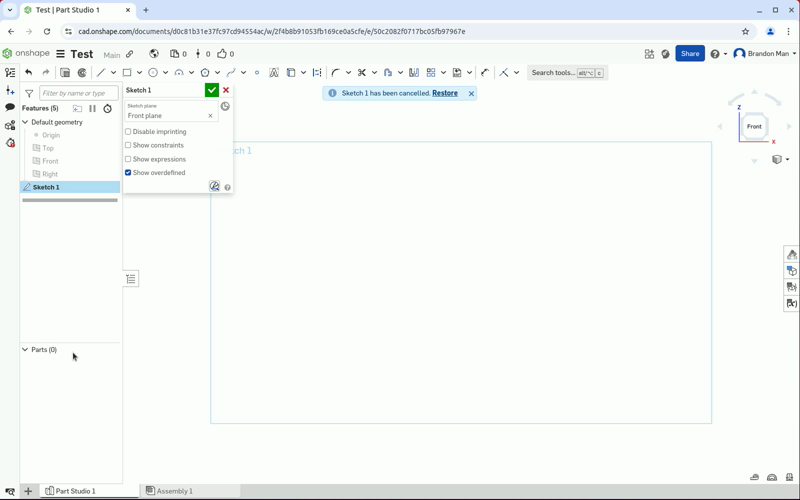
key(l)
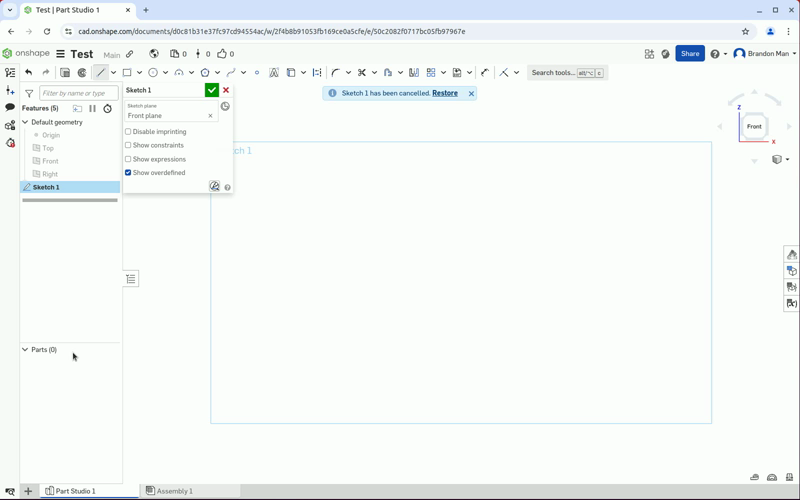
key_down(shift)
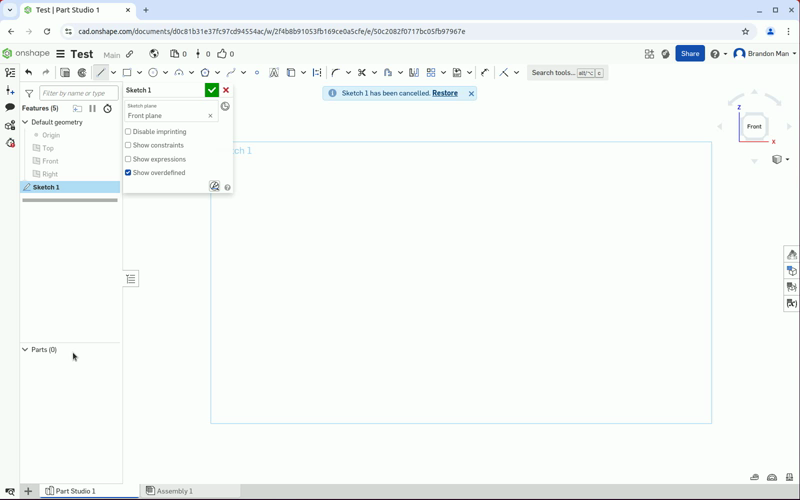
mouse_move(460, 282)
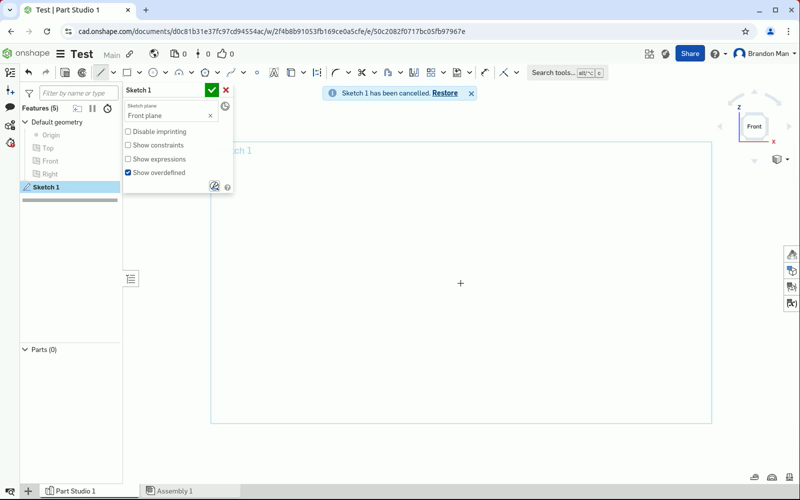
click(460, 282)
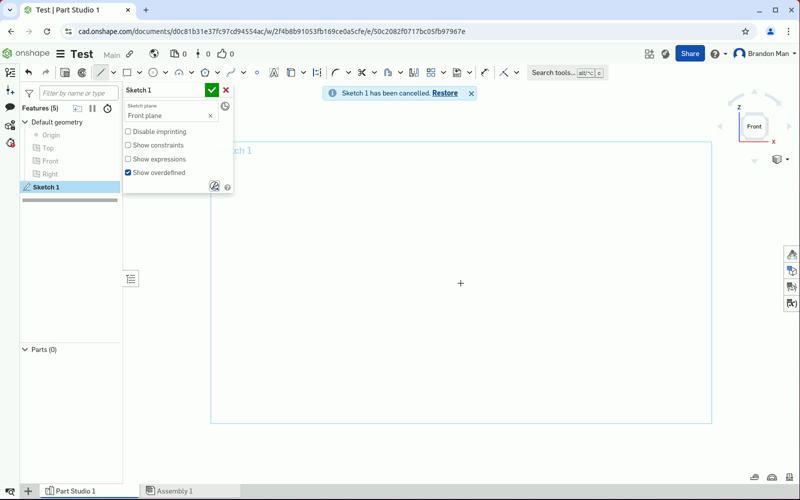
key_up(shift)
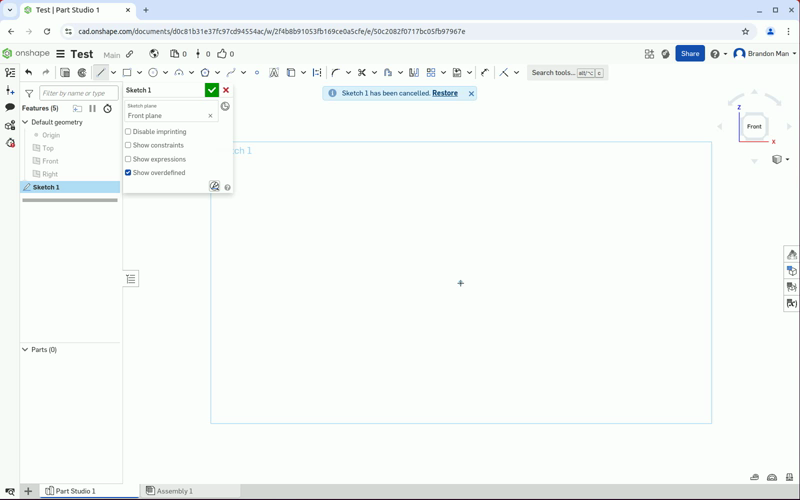
key_down(shift)
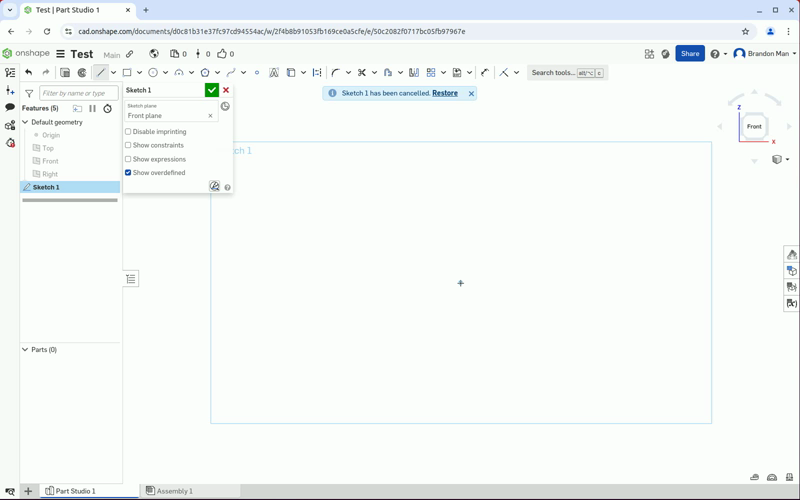
mouse_move(546, 282)
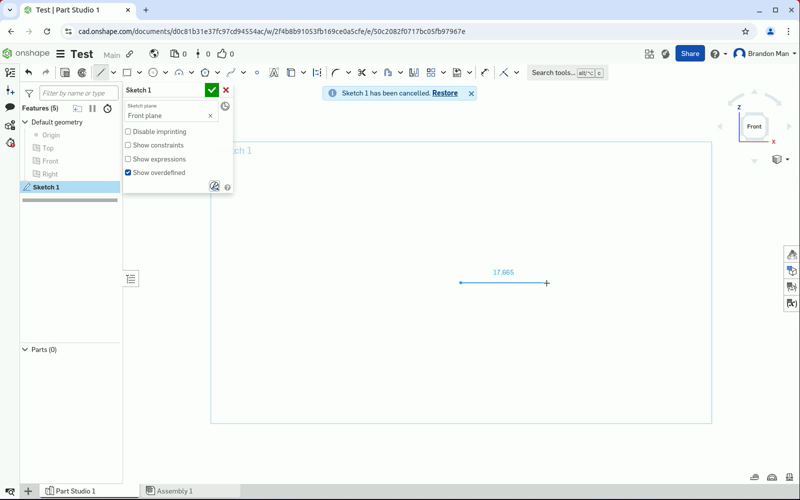
click(546, 282)
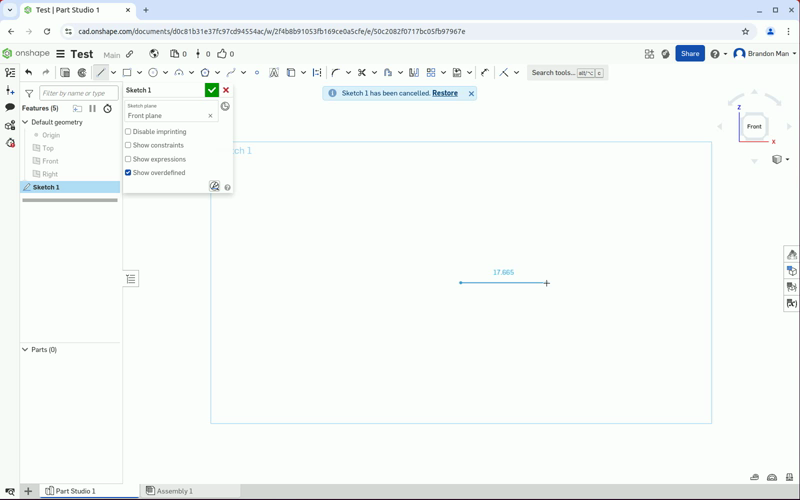
key_up(shift)
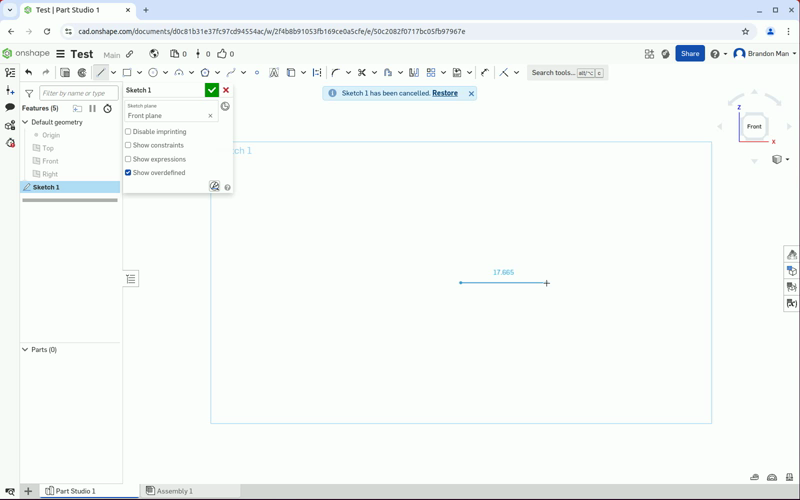
key_down(shift)
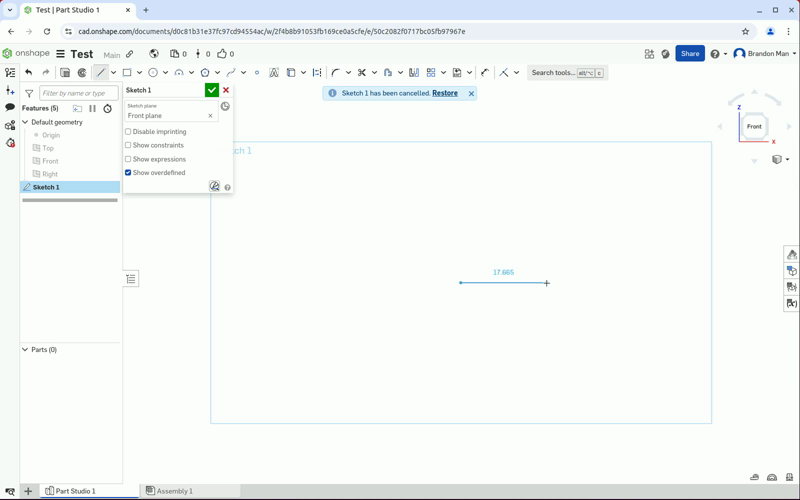
mouse_move(546, 197)
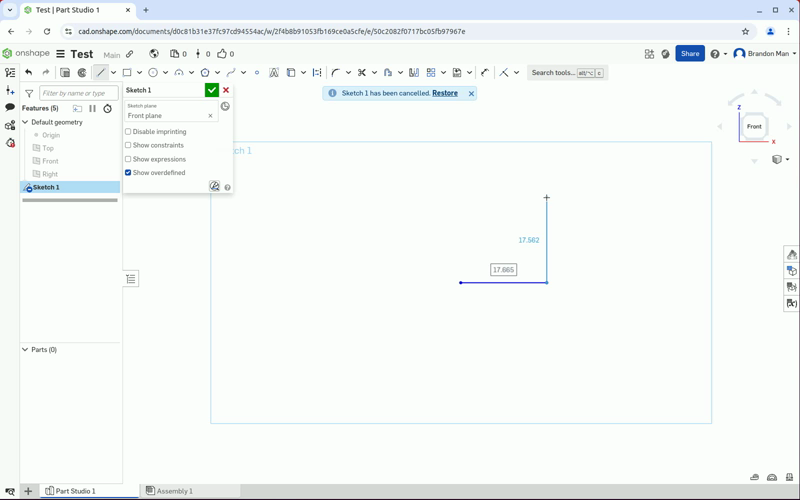
click(546, 197)
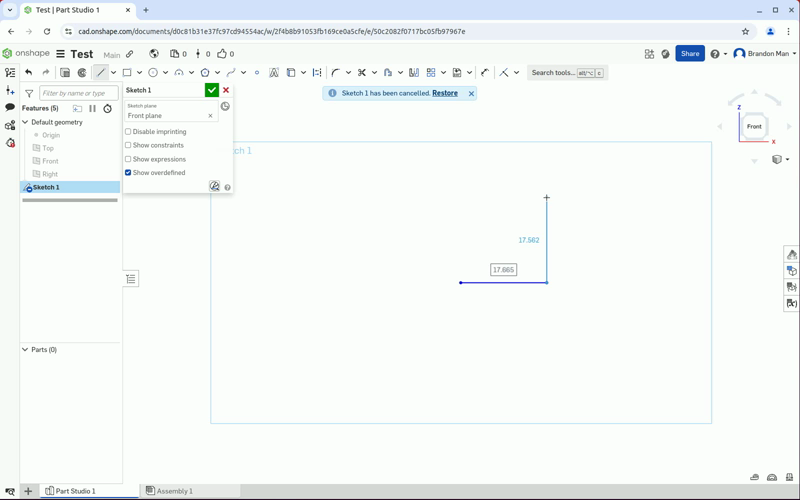
key_up(shift)
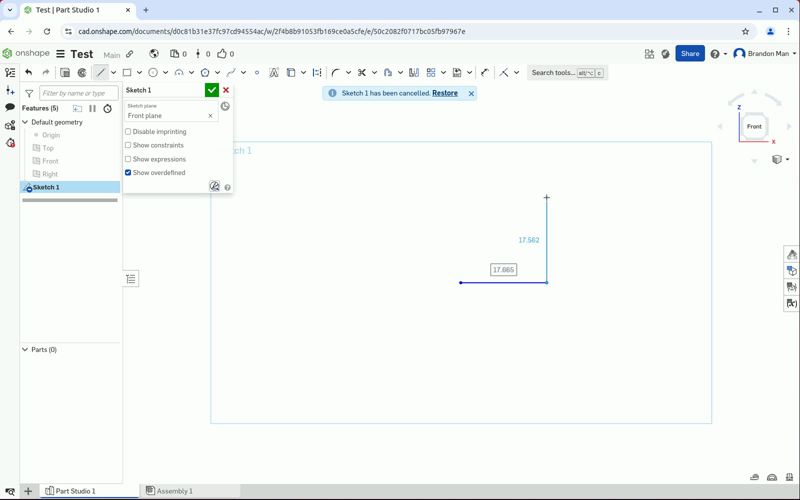
key_down(shift)
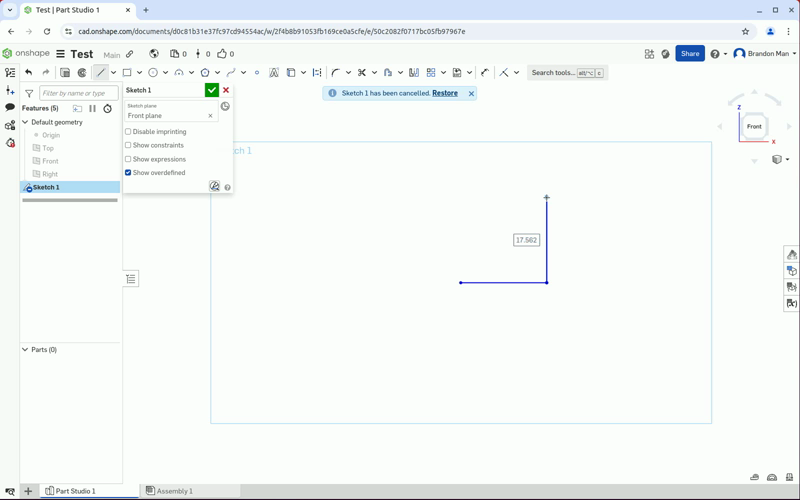
mouse_move(460, 197)
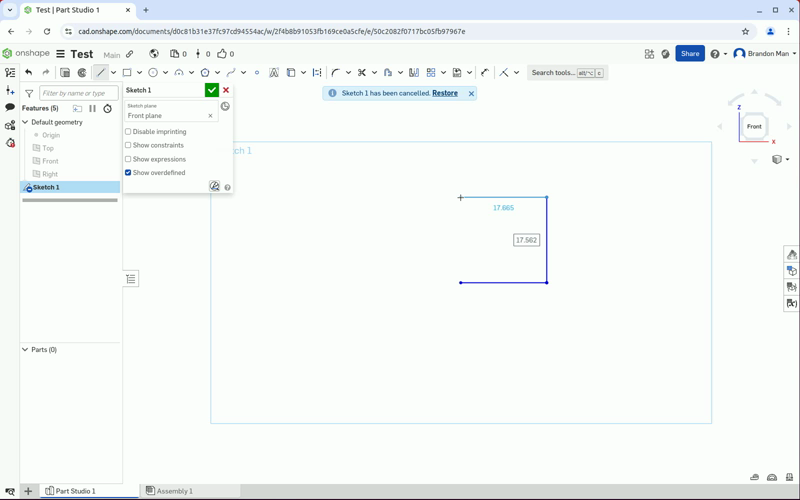
click(460, 197)
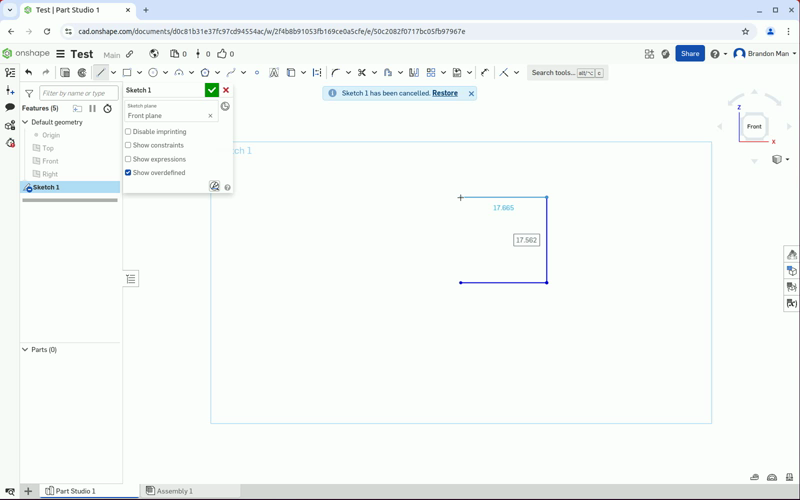
key_up(shift)
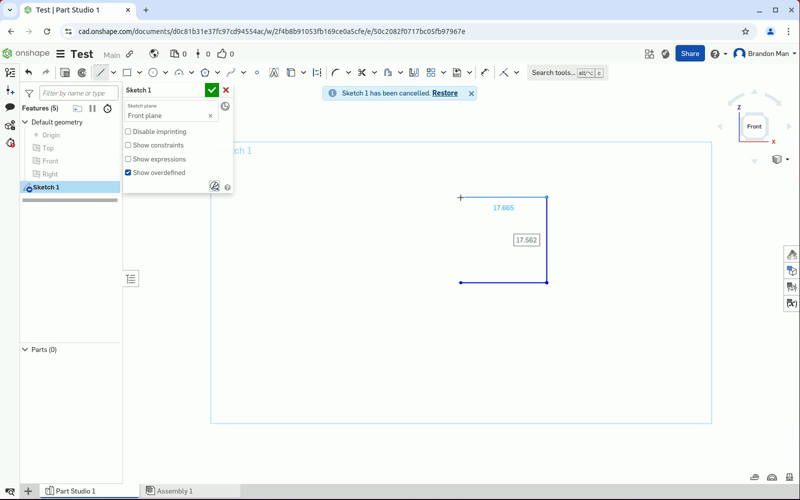
key_down(shift)
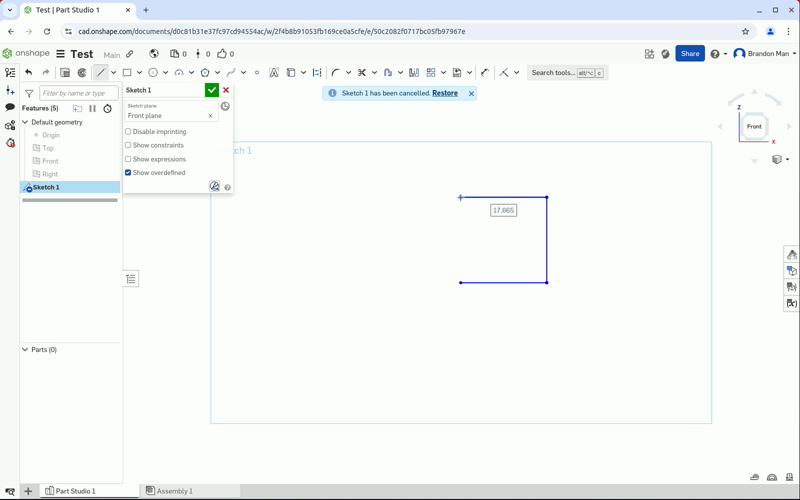
mouse_move(460, 282)
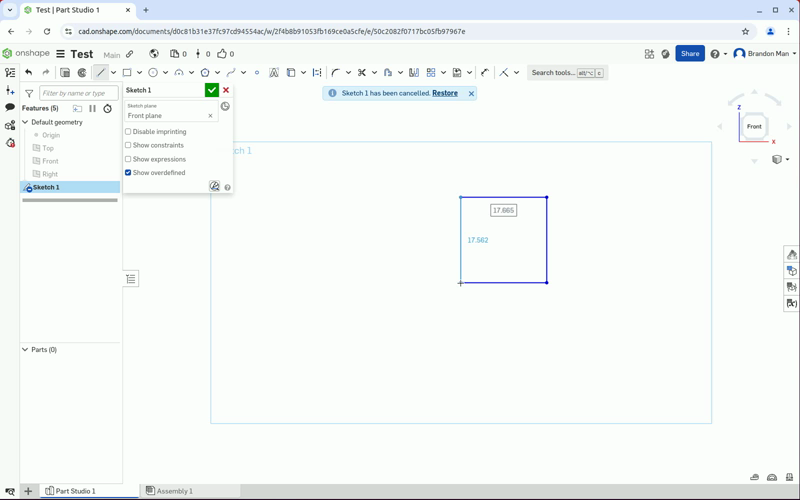
key_up(shift)
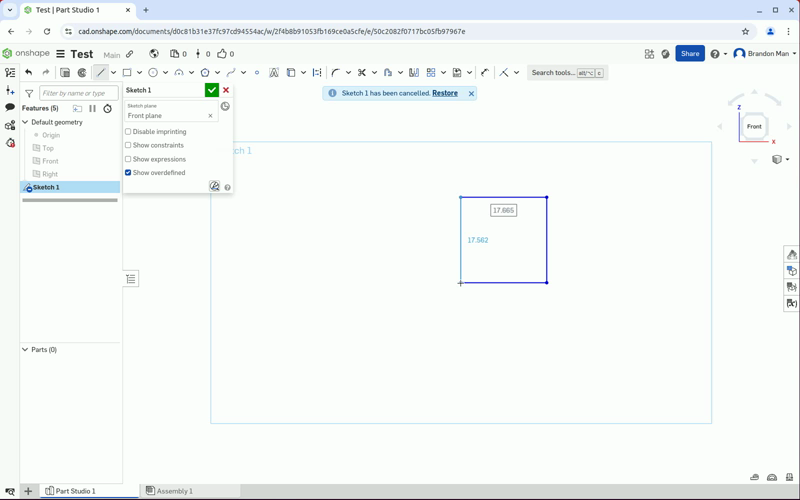
click(460, 282)
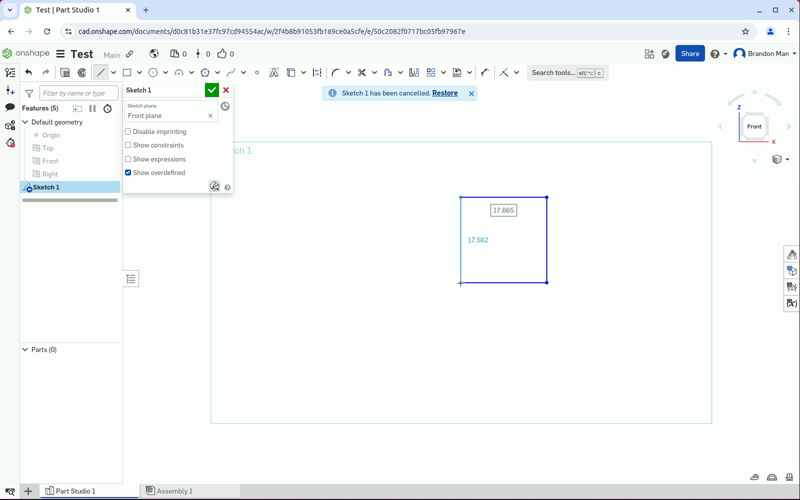
key(esc)
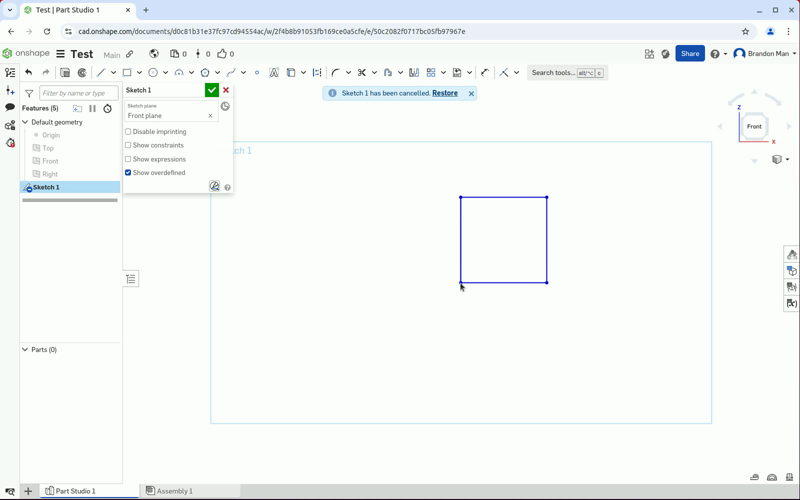
key(c)
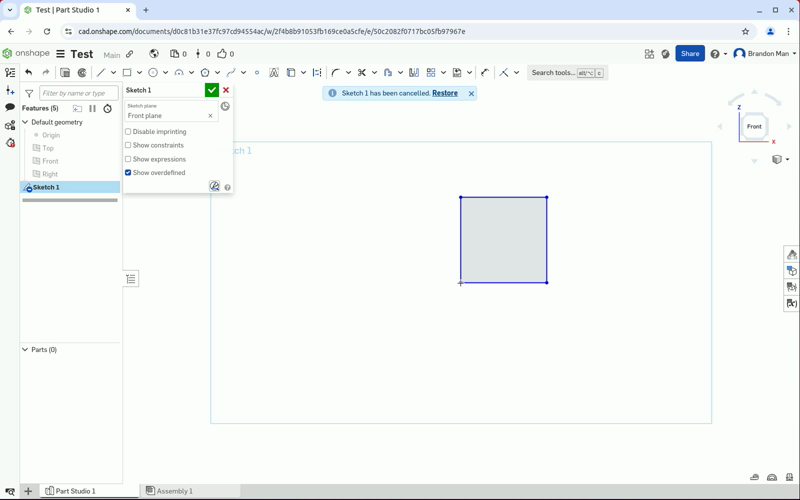
key_down(shift)
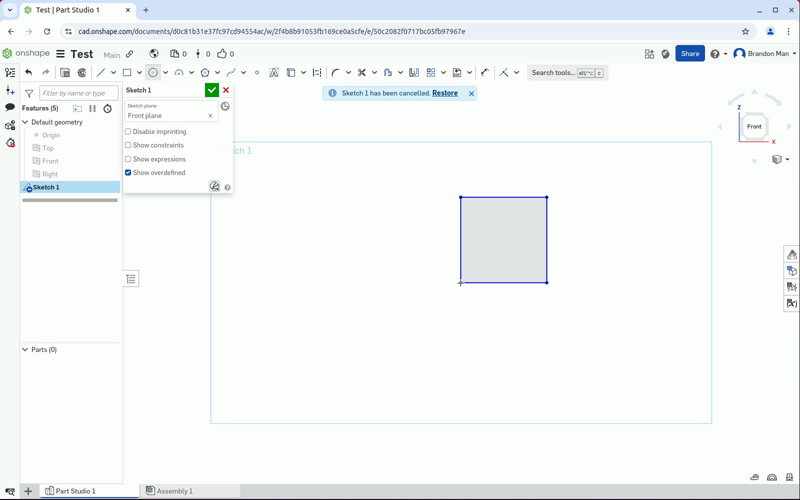
mouse_move(504, 239)
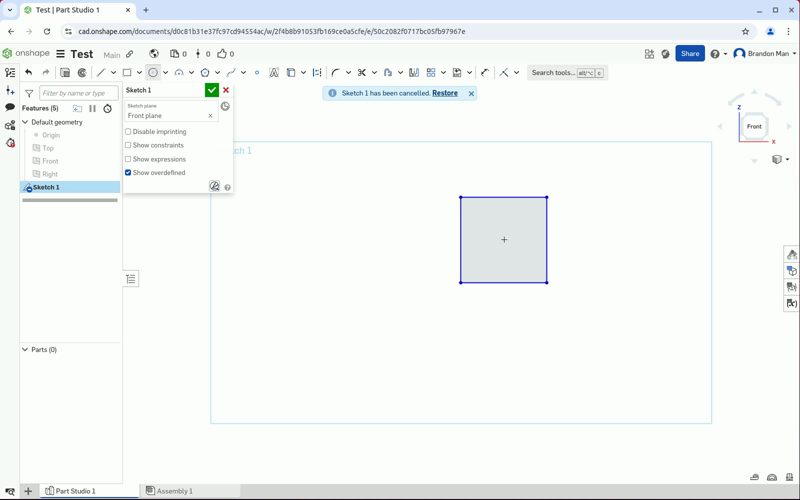
click(504, 239)
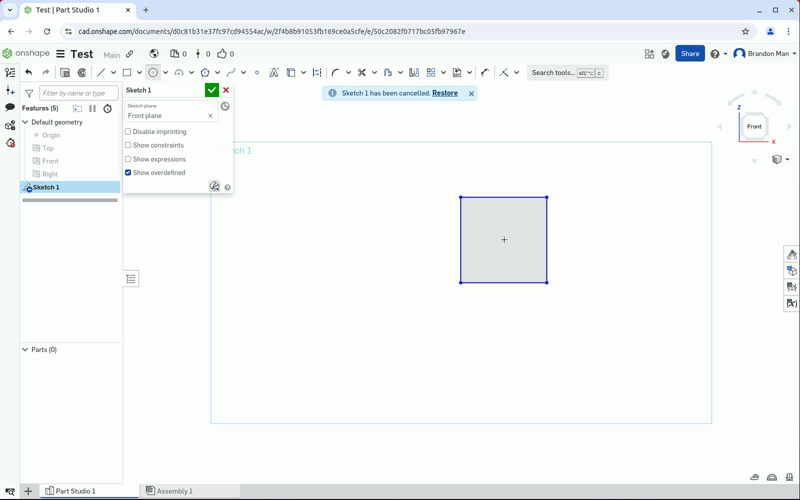
key_up(shift)
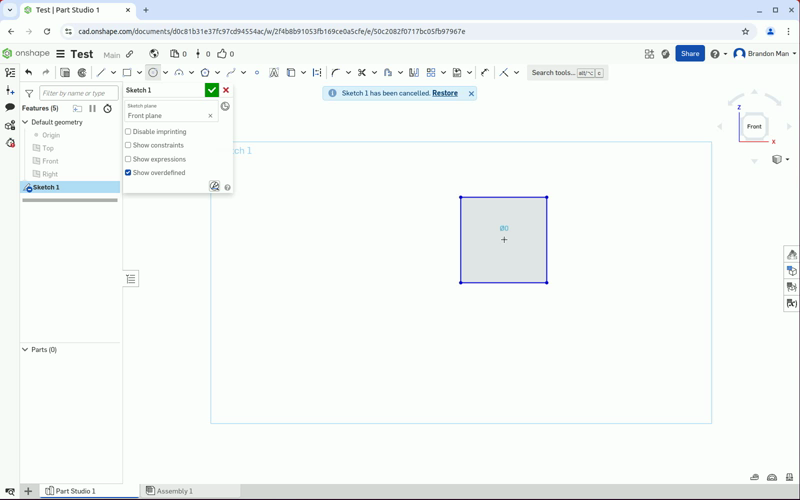
mouse_move(521, 239)
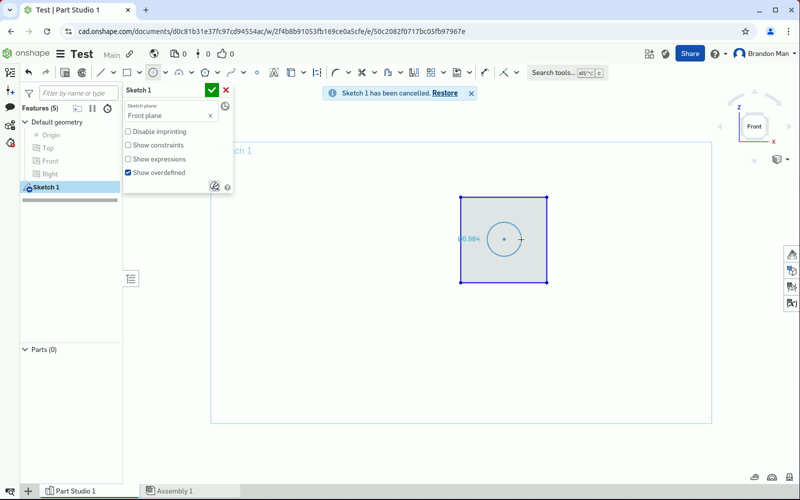
click(521, 239)
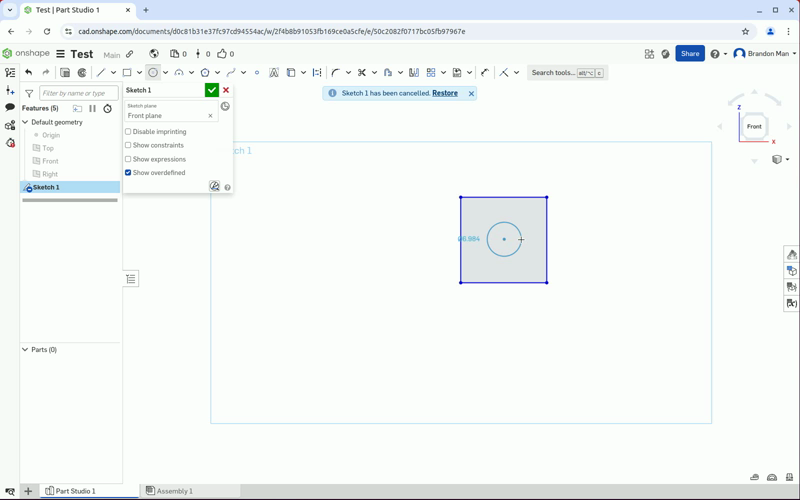
key(esc)
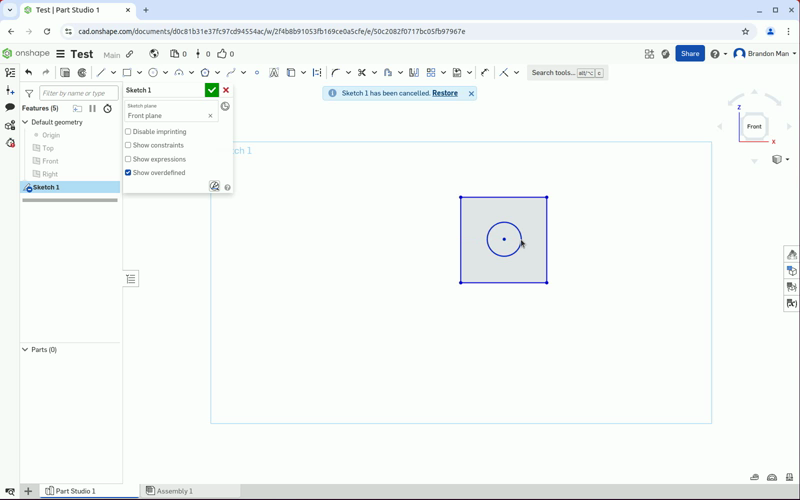
mouse_move(526, 209)
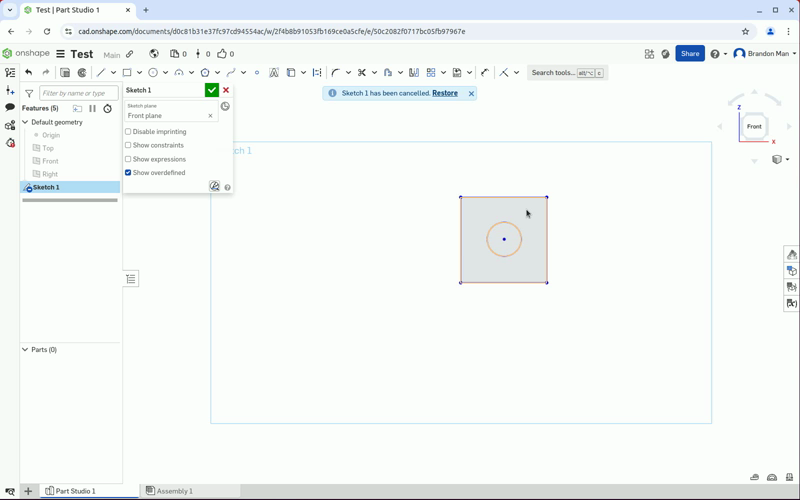
click(526, 209)
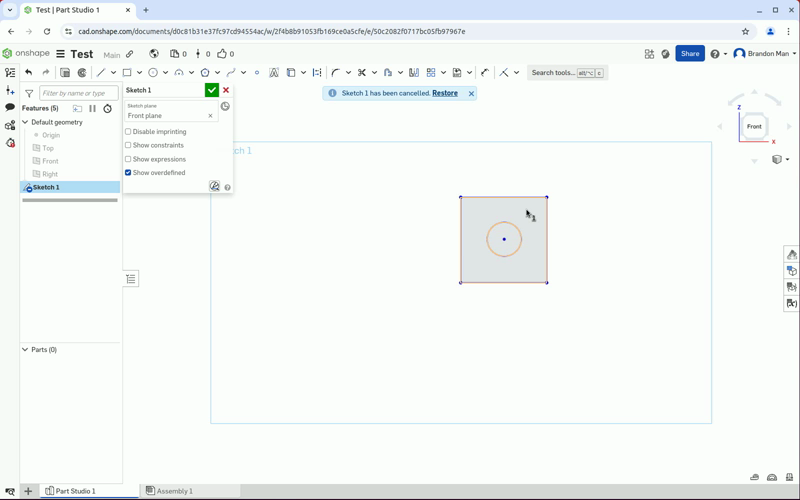
mouse_move(73, 352)
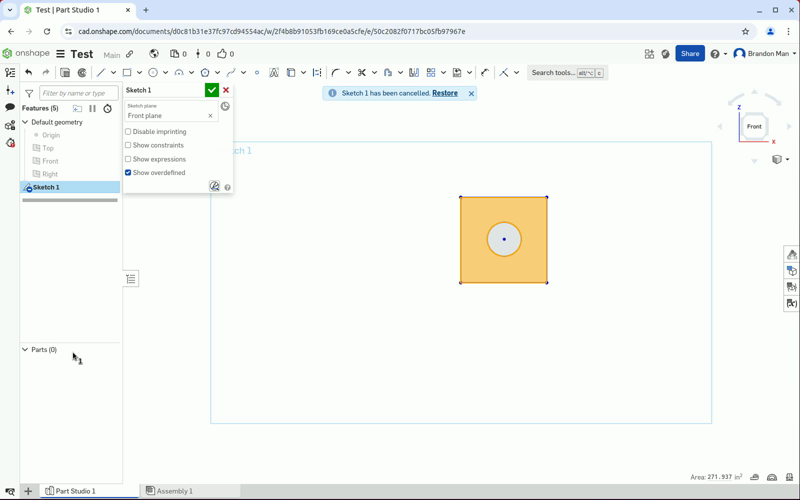
key(shift+y)
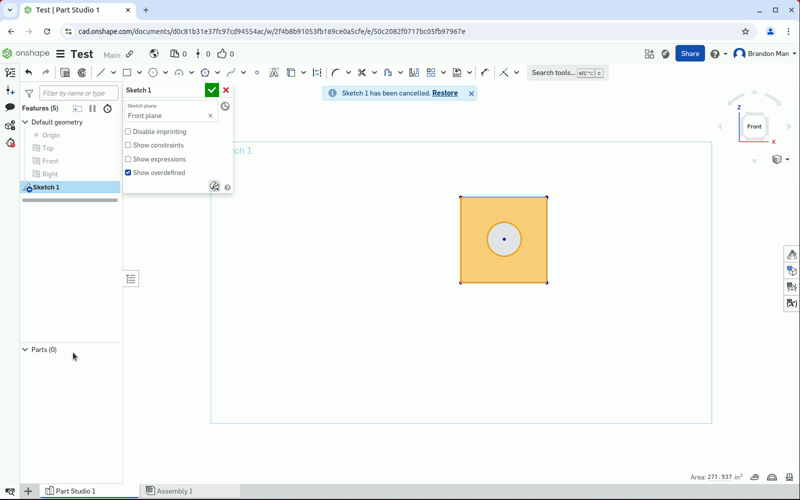
key(shift+e)
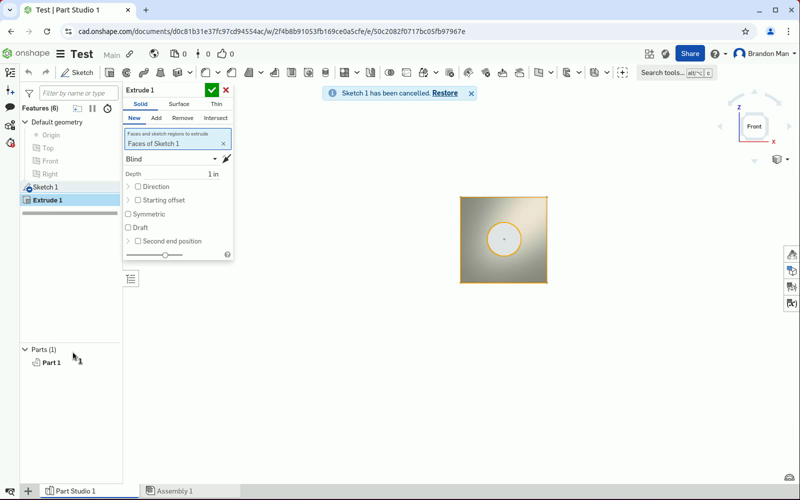
mouse_move(143, 106)
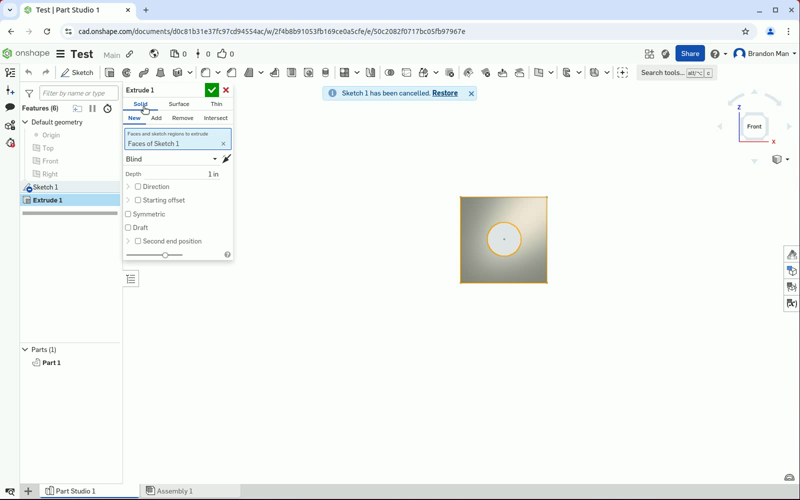
click(143, 106)
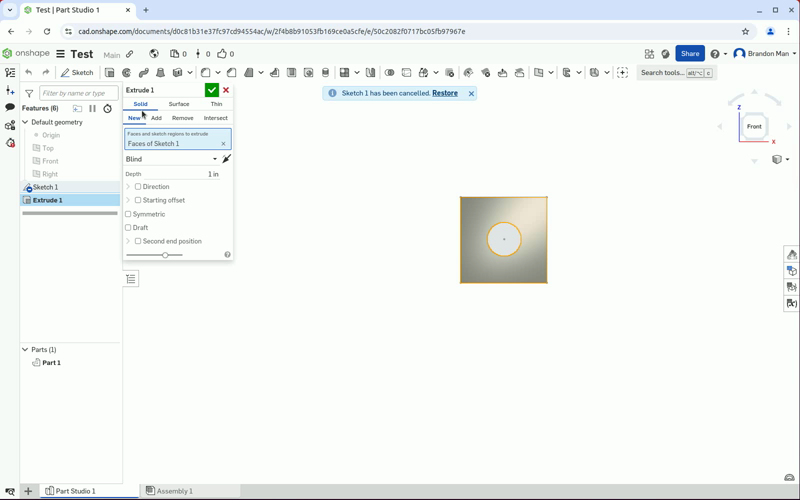
mouse_move(137, 120)
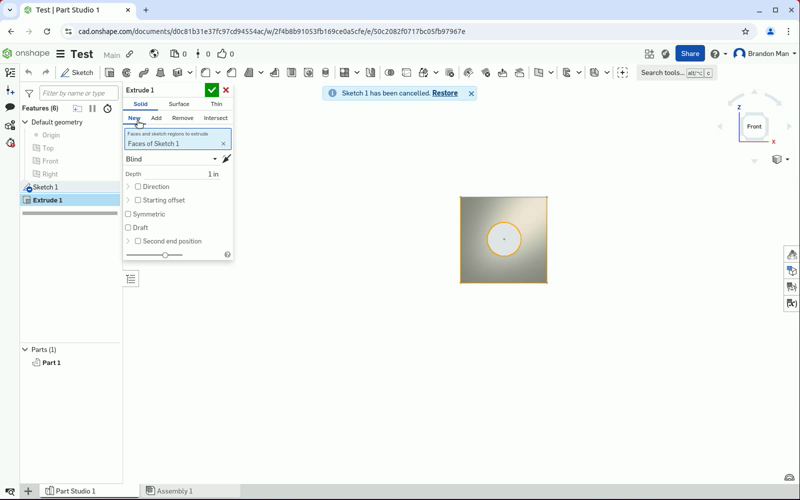
click(137, 120)
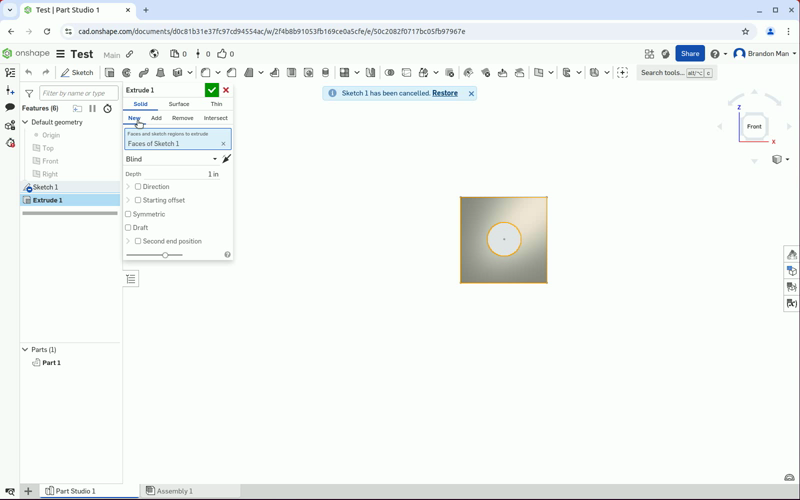
key(tab, 4)
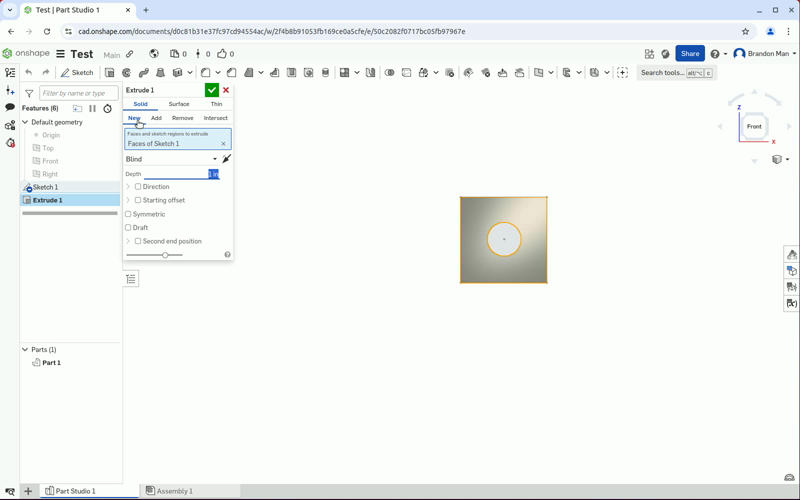
text(2.648)
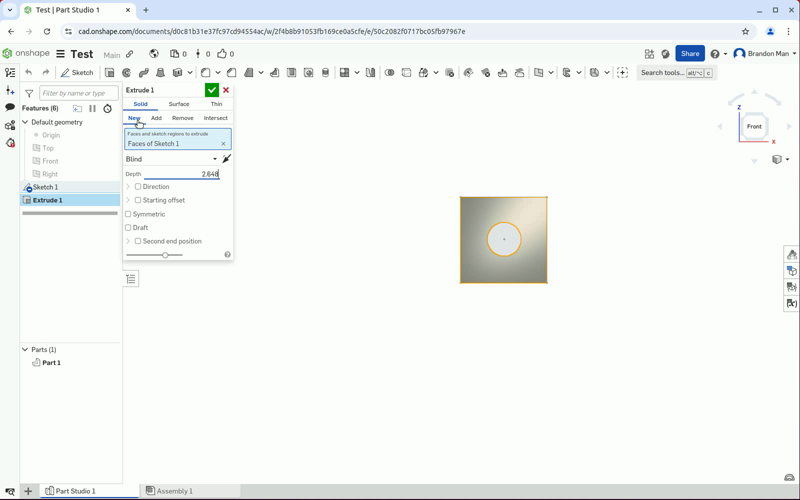
key(enter)
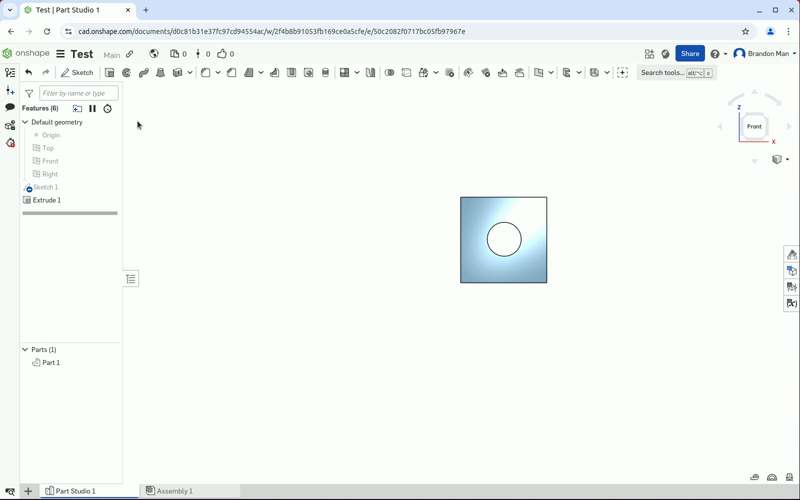
key(shift+h)
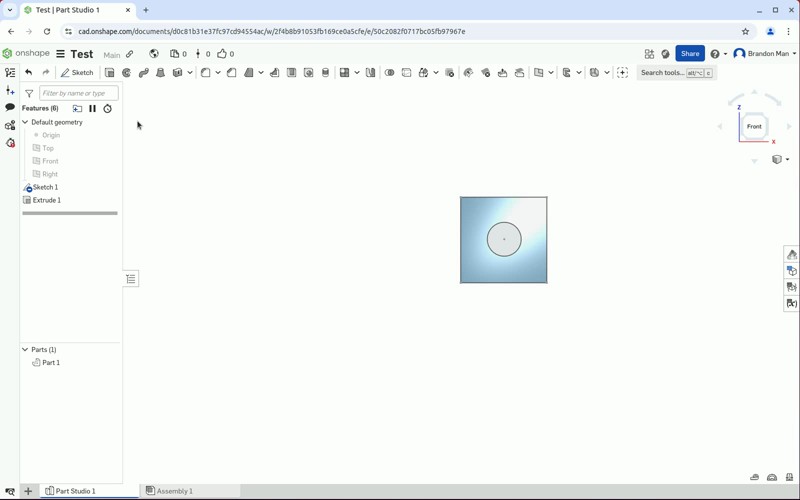
key(shift+h)
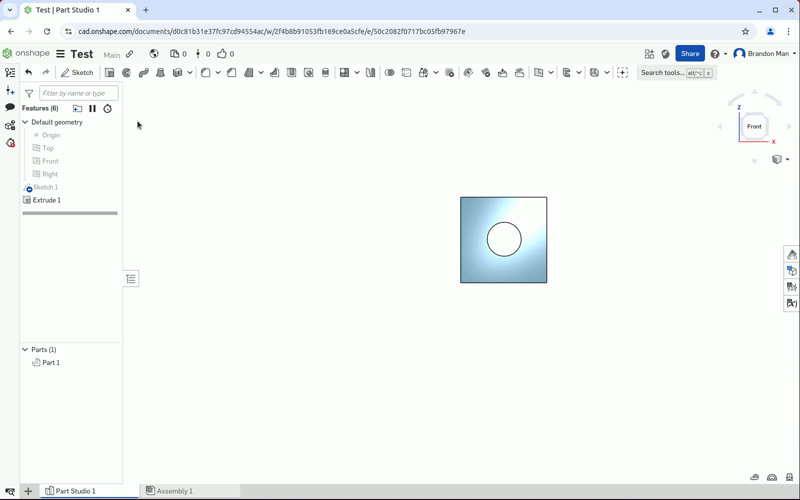
mouse_move(73, 189)
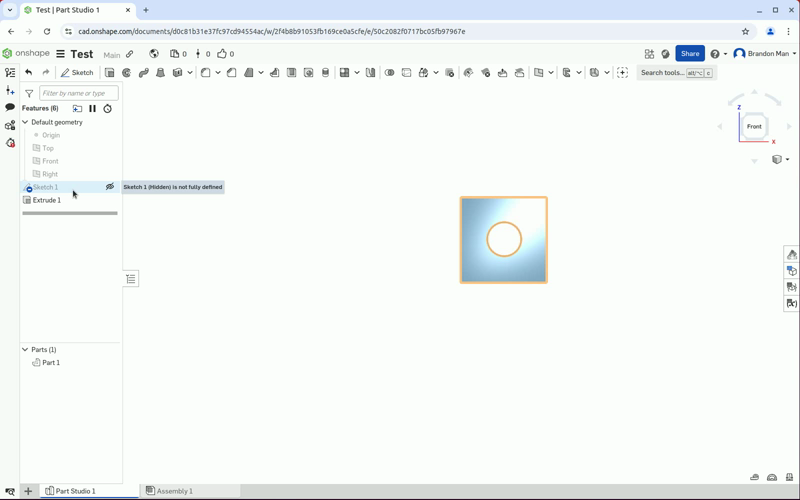
click(73, 189)
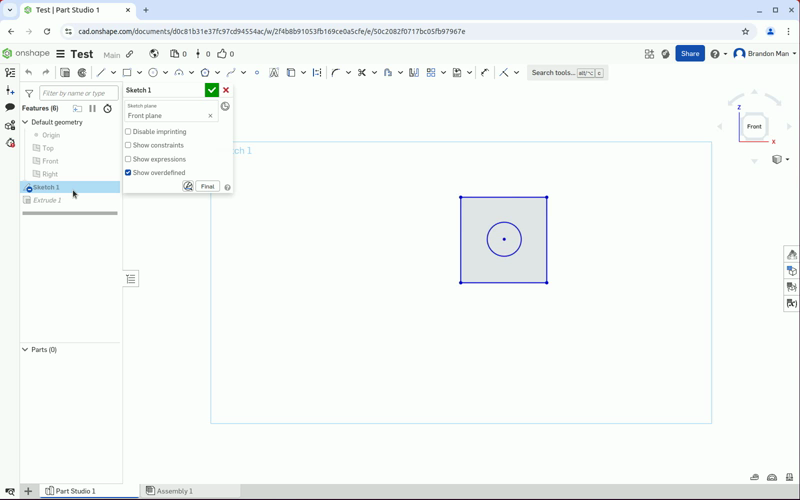
mouse_move(229, 92)
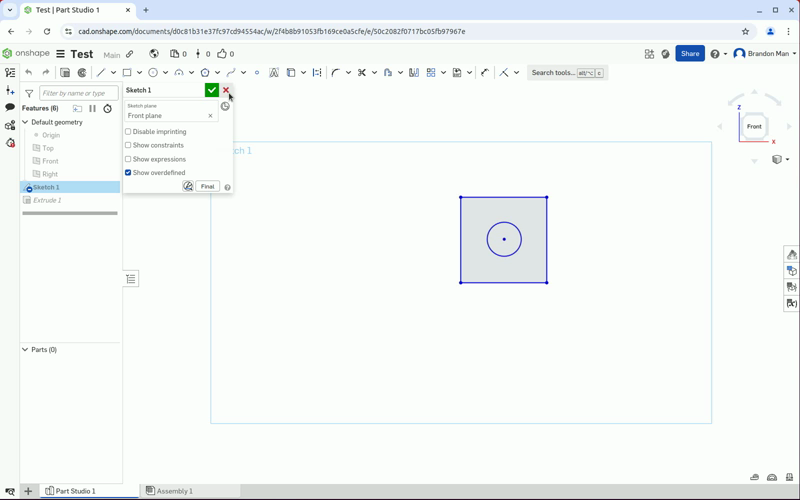
click(229, 92)
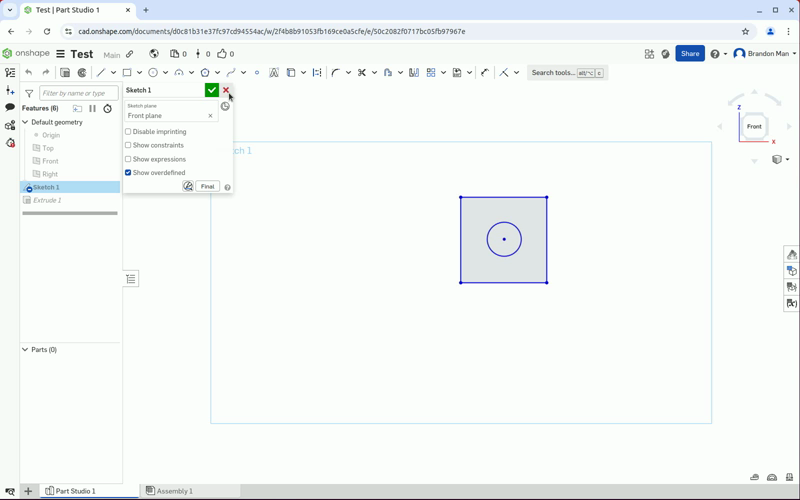
key(shift+s)
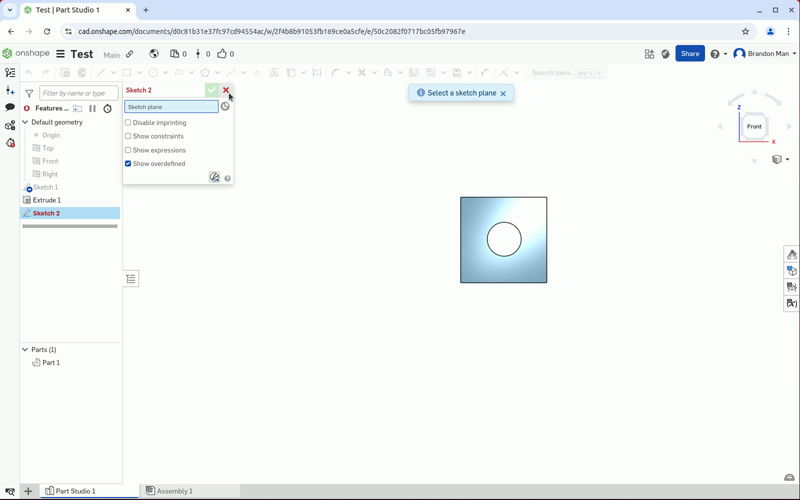
mouse_move(73, 163)
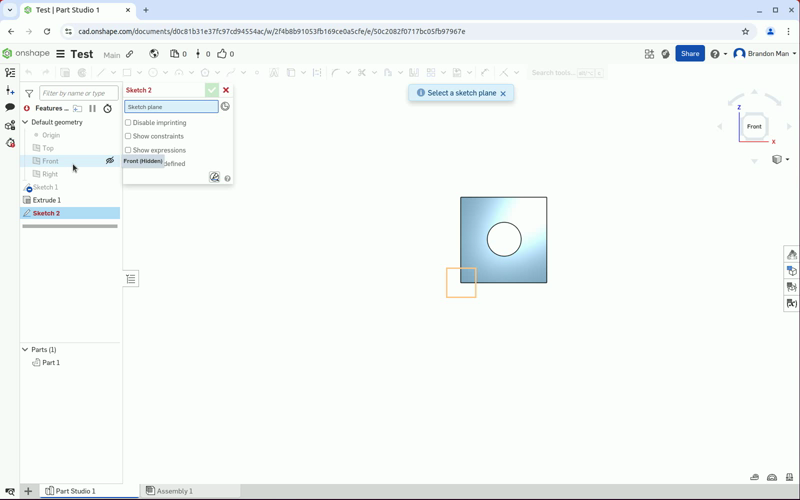
click(73, 163)
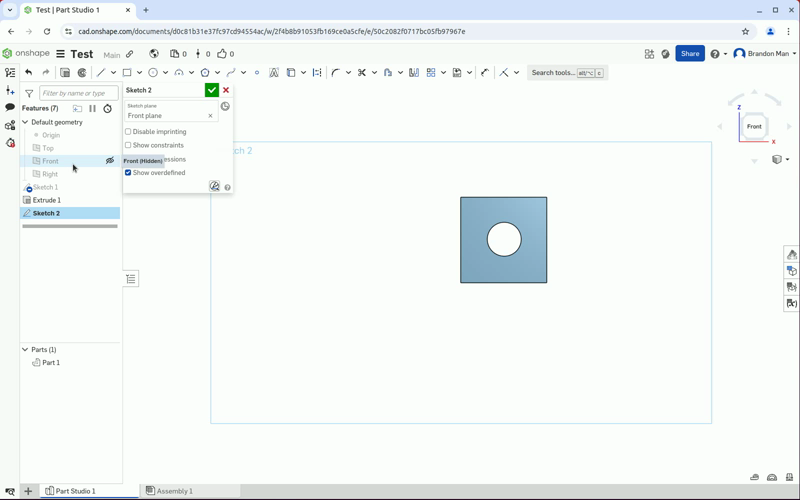
mouse_move(73, 352)
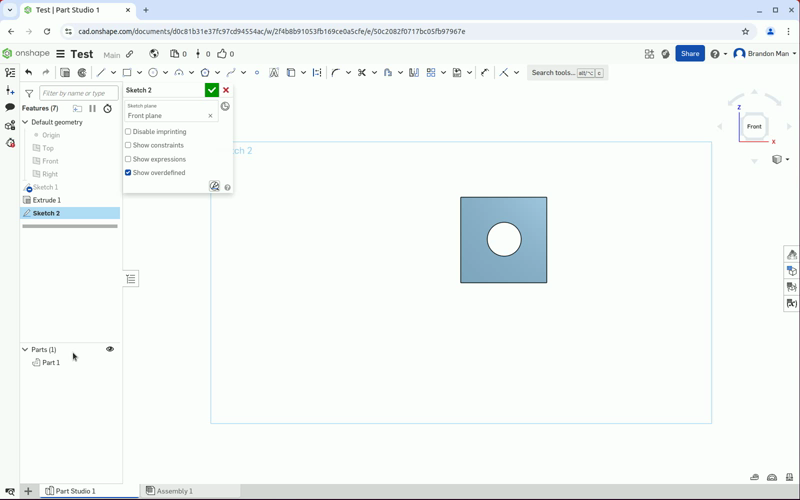
key(y)
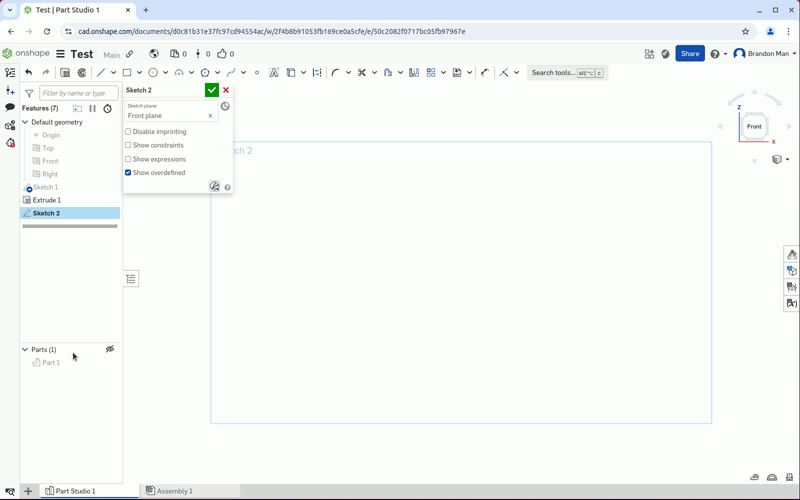
key(c)
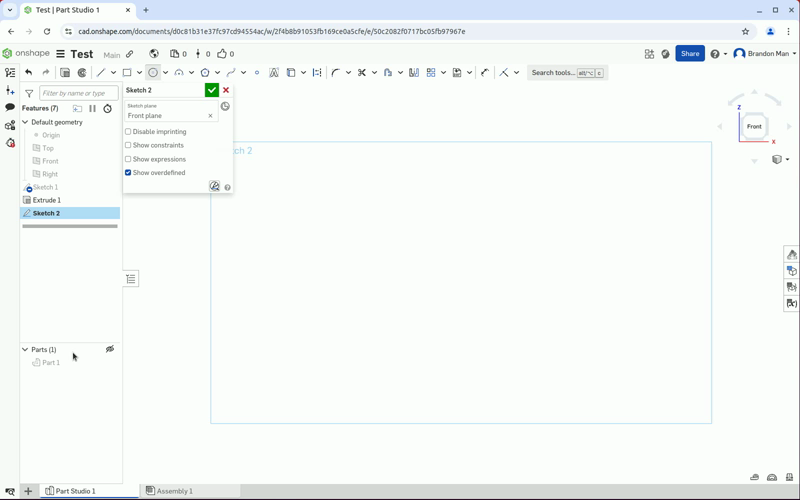
key_down(shift)
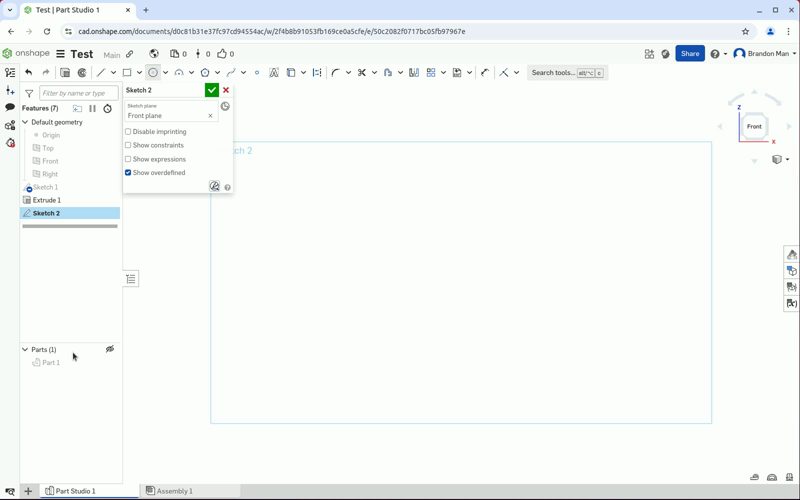
mouse_move(504, 239)
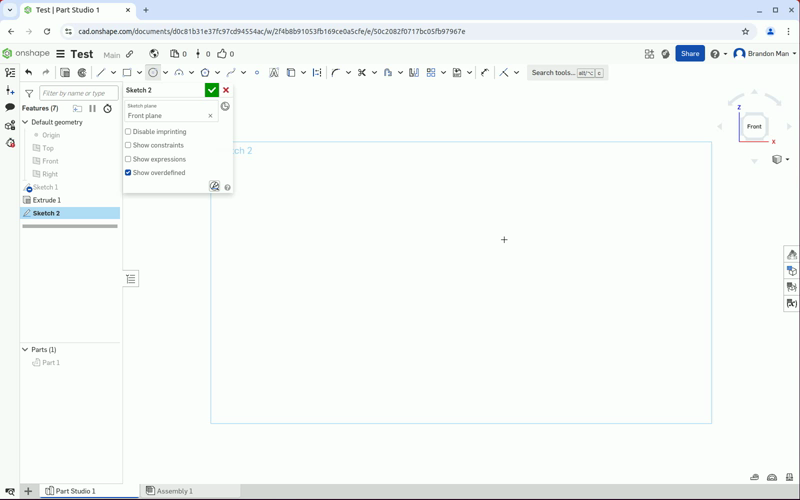
click(504, 239)
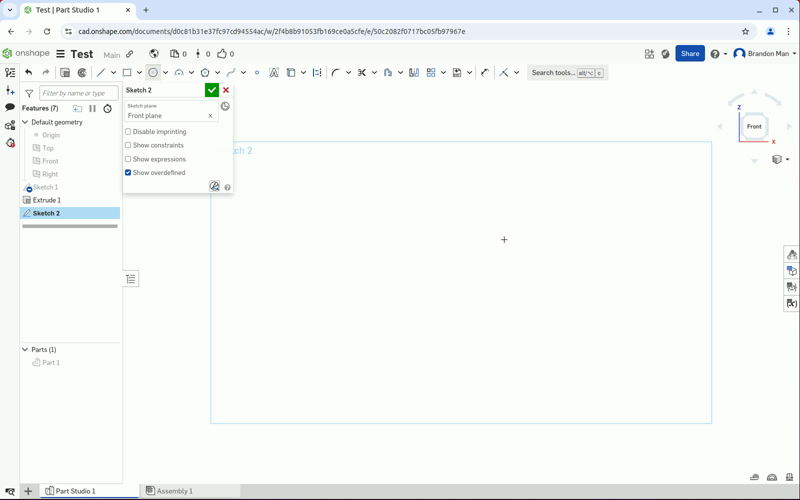
key_up(shift)
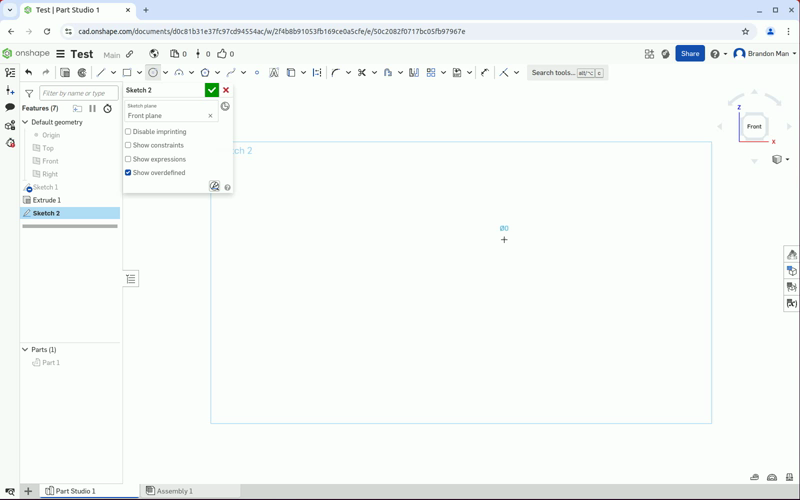
mouse_move(521, 239)
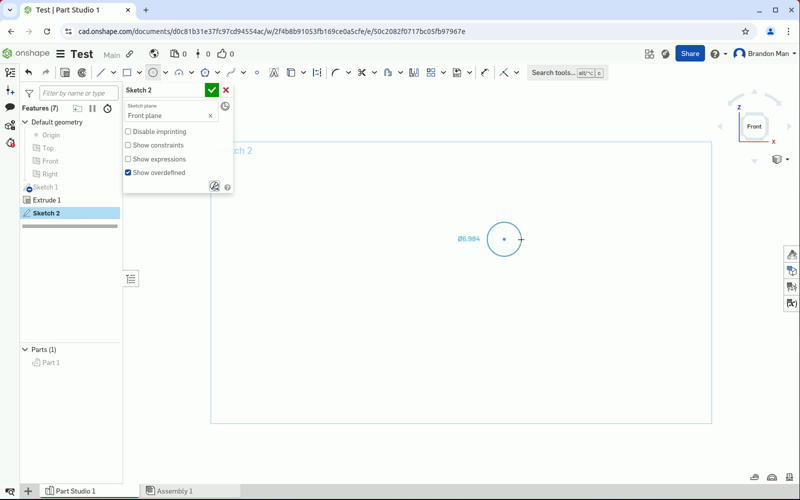
click(521, 239)
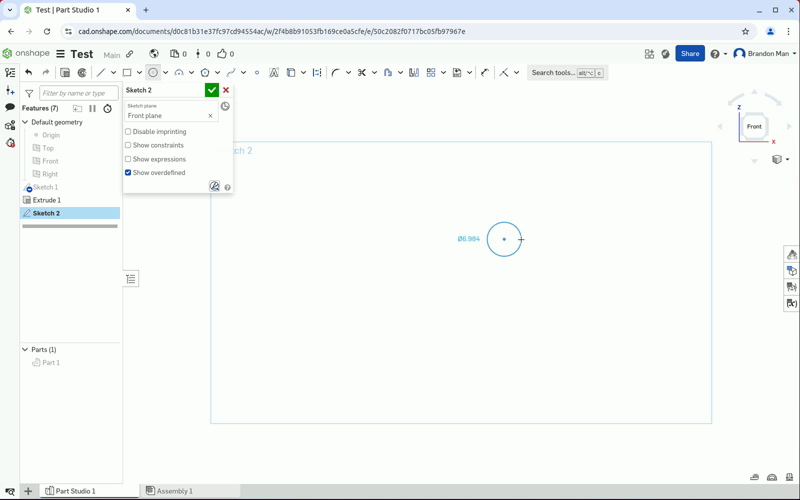
key(esc)
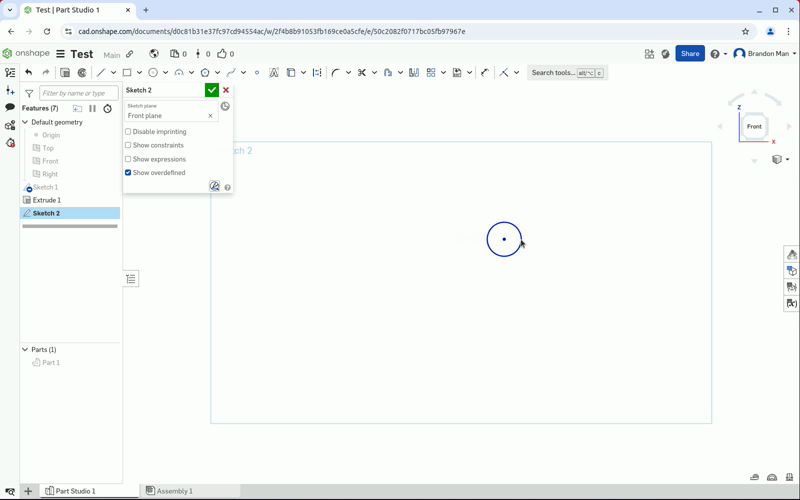
key(c)
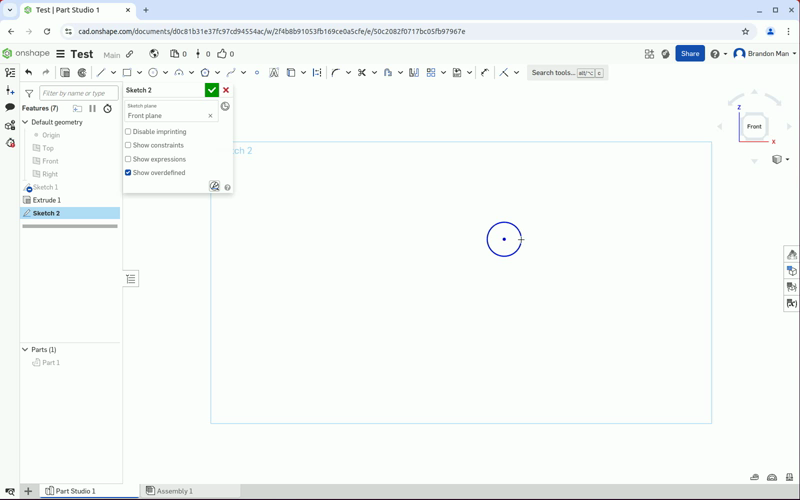
key_down(shift)
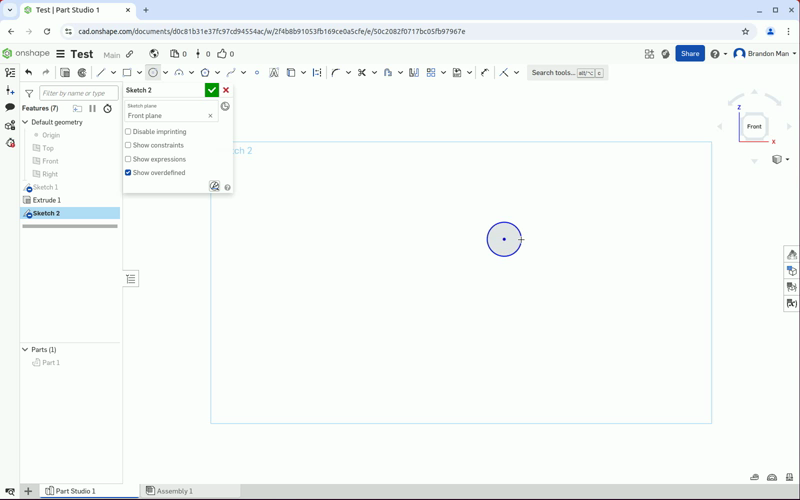
mouse_move(504, 239)
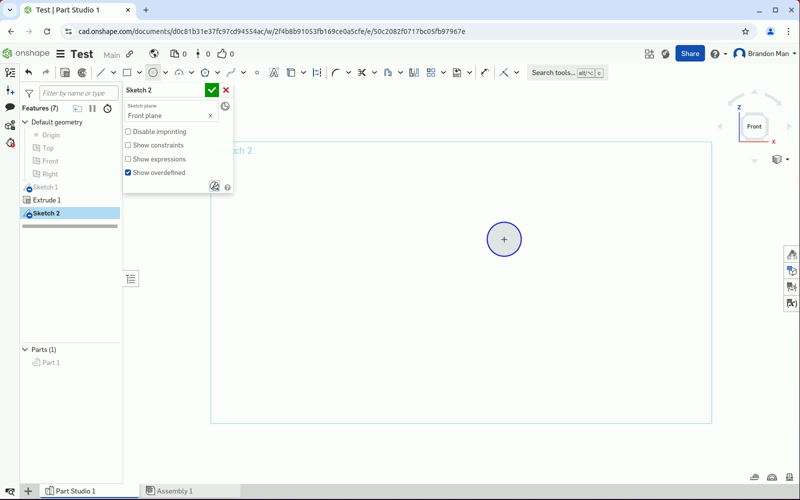
click(504, 239)
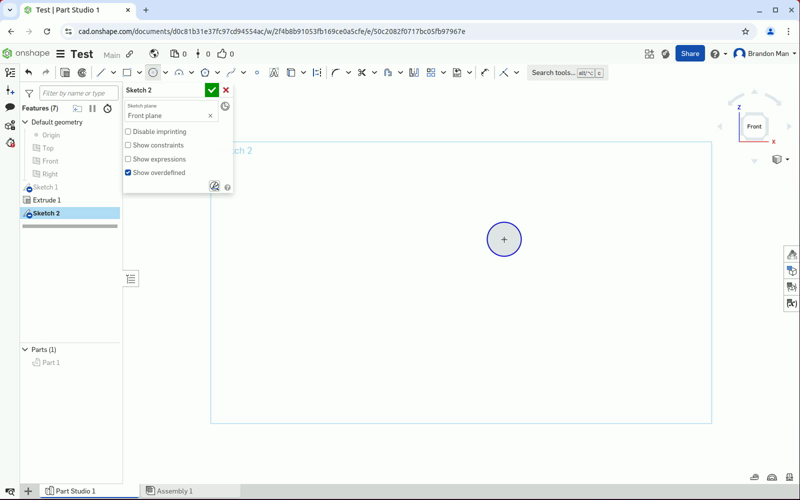
key_up(shift)
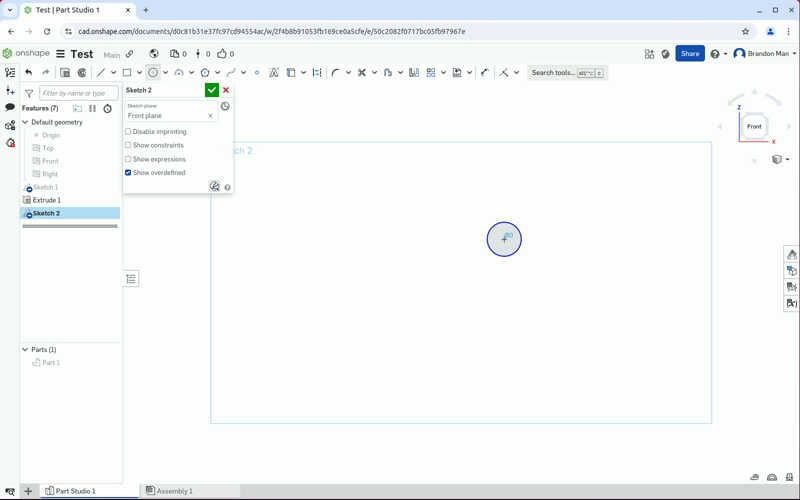
mouse_move(515, 239)
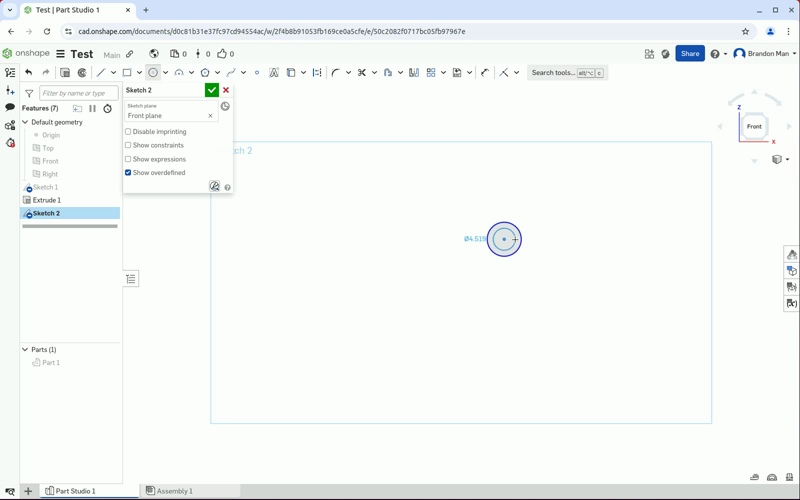
click(515, 239)
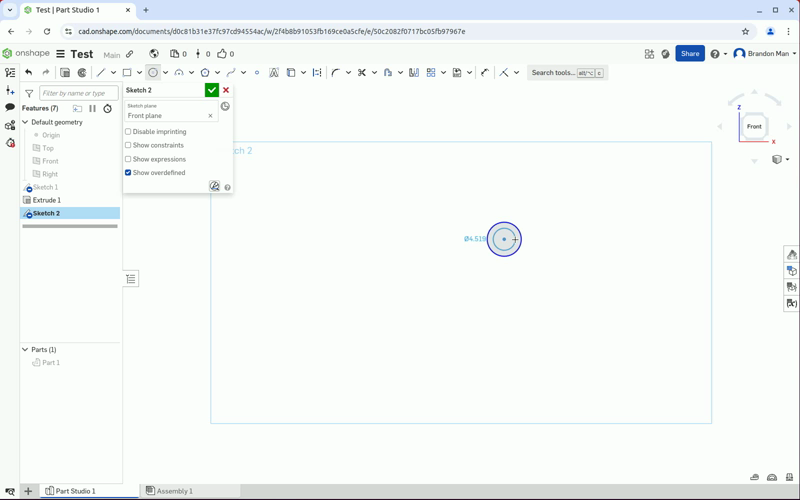
key(esc)
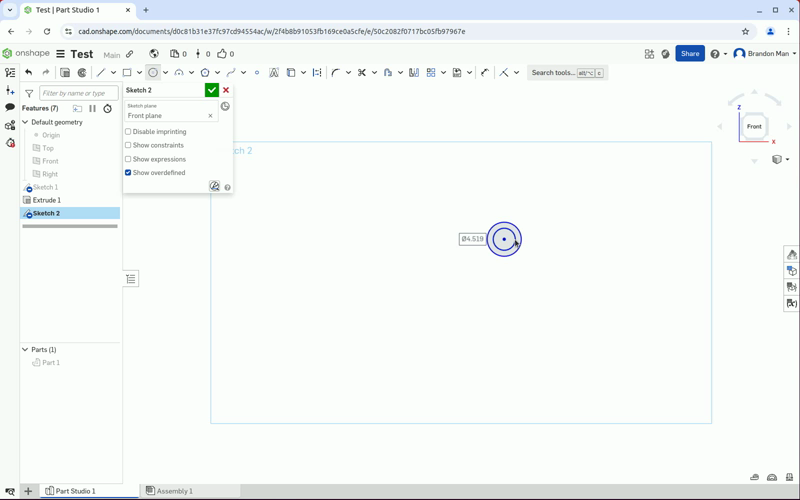
mouse_move(488, 240)
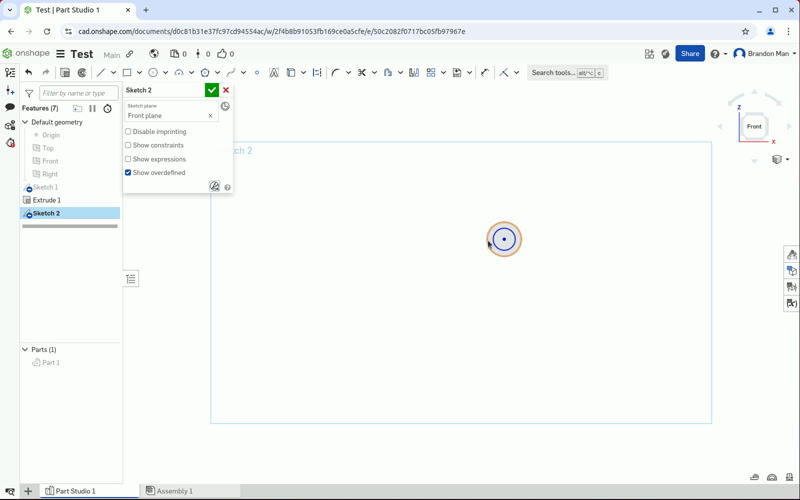
scroll(6)
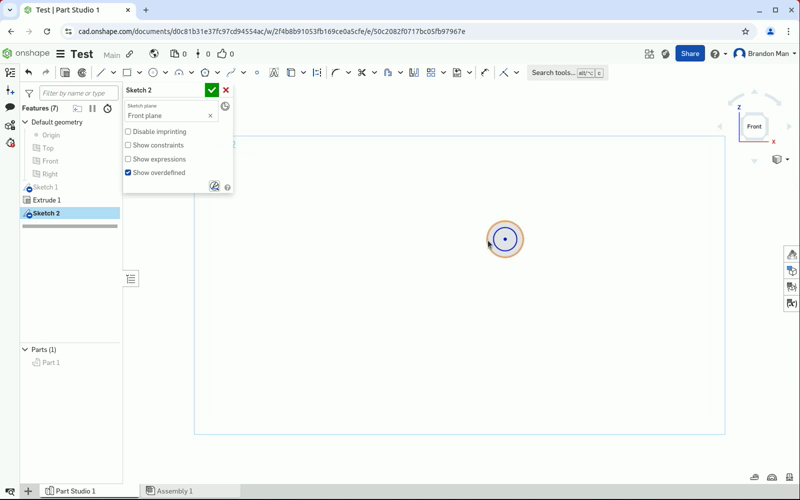
scroll(6)
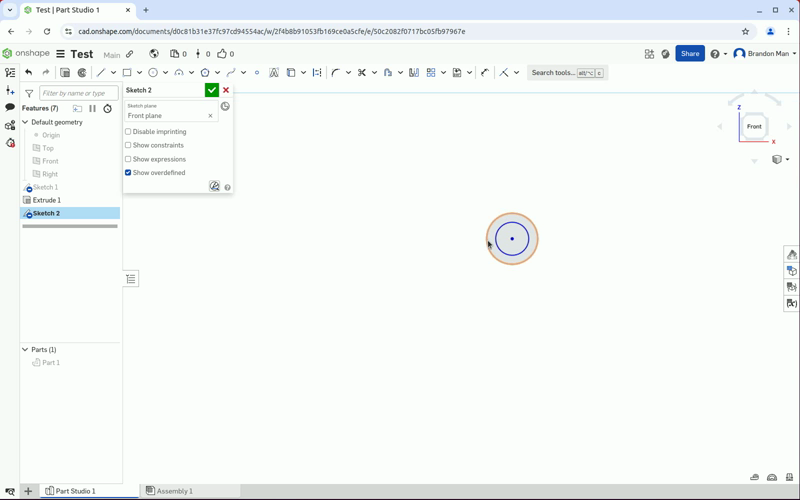
scroll(6)
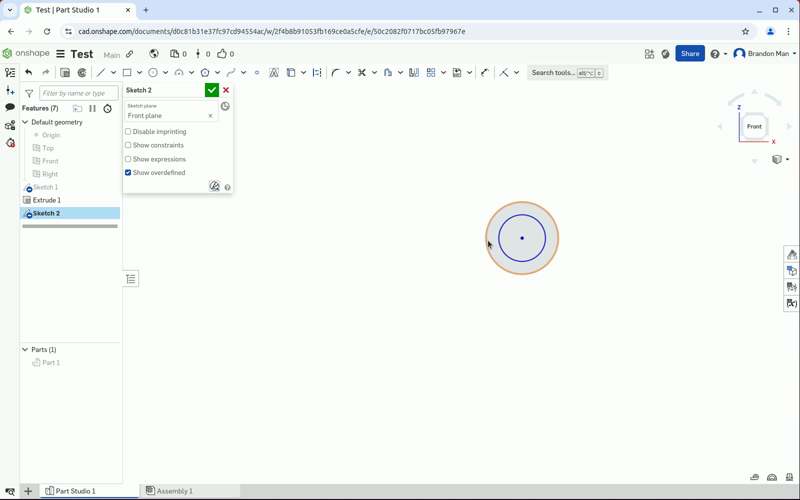
scroll(6)
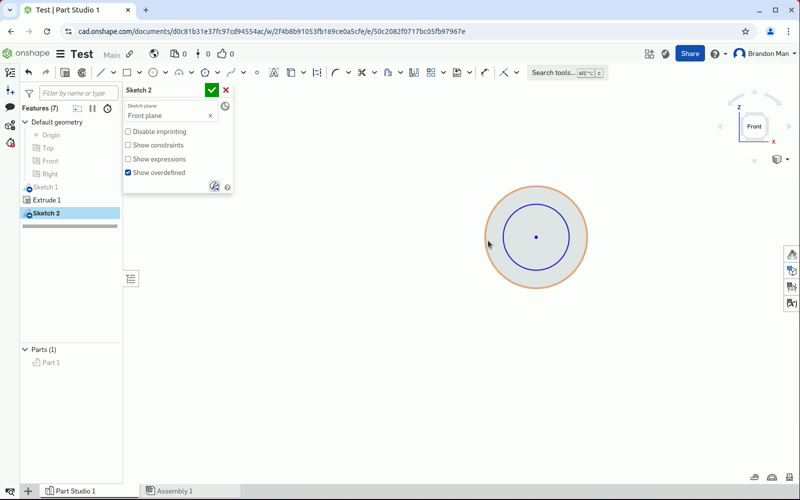
scroll(6)
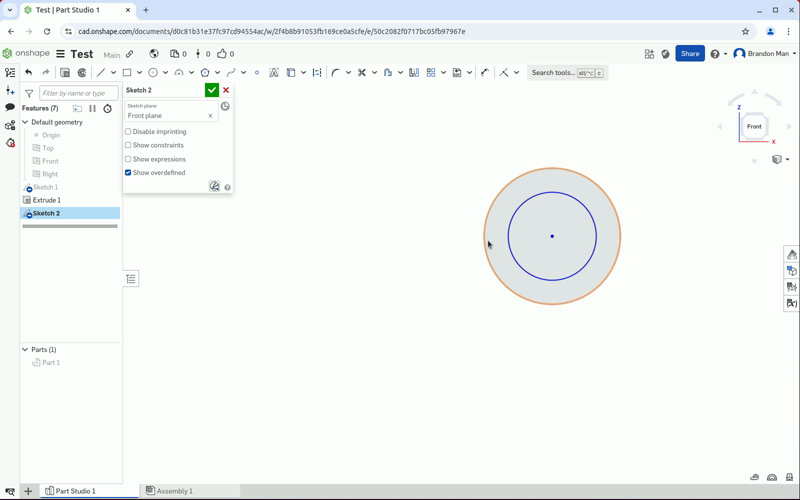
scroll(6)
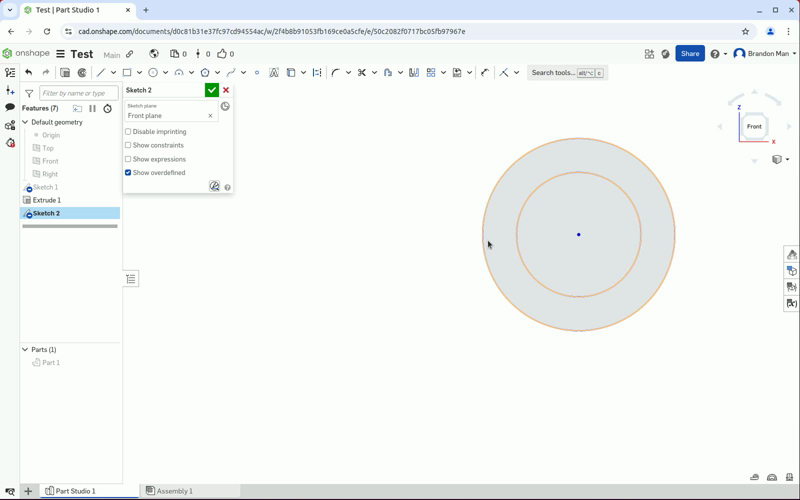
scroll(6)
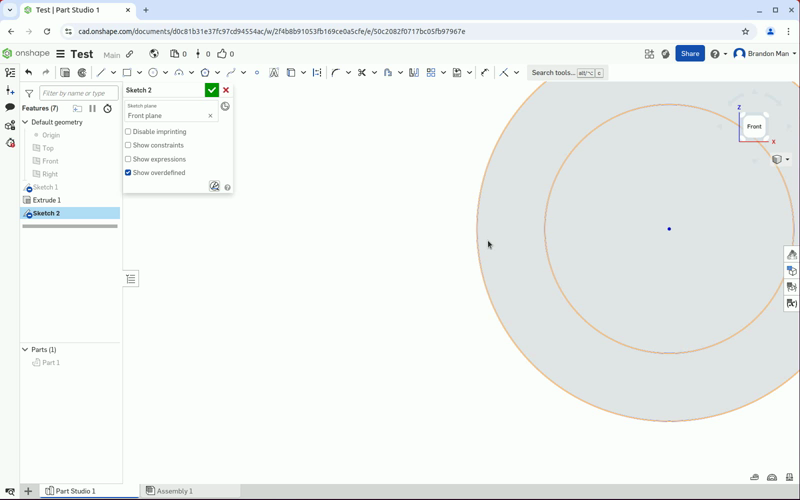
click(488, 240)
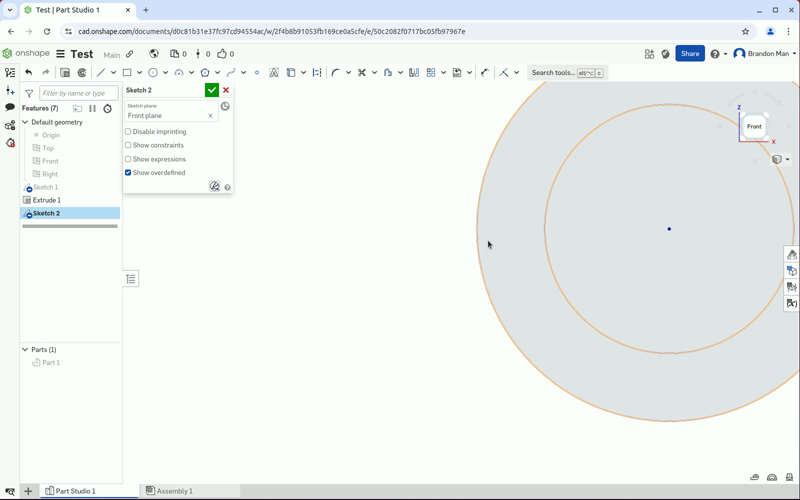
scroll(-6)
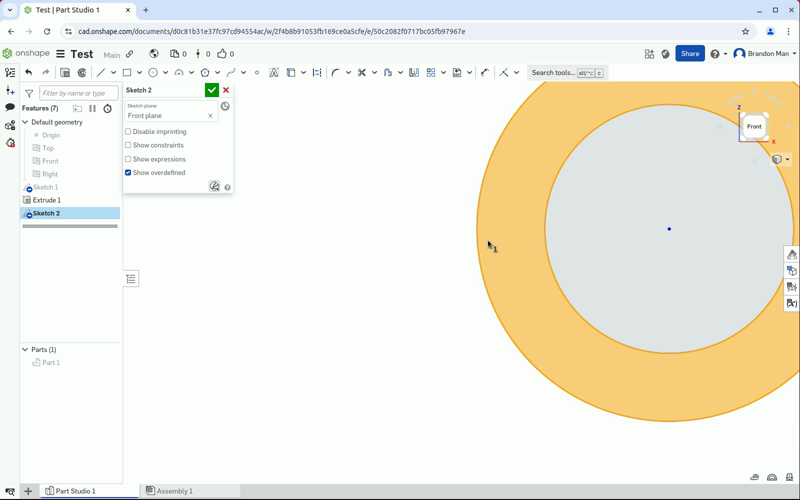
scroll(-6)
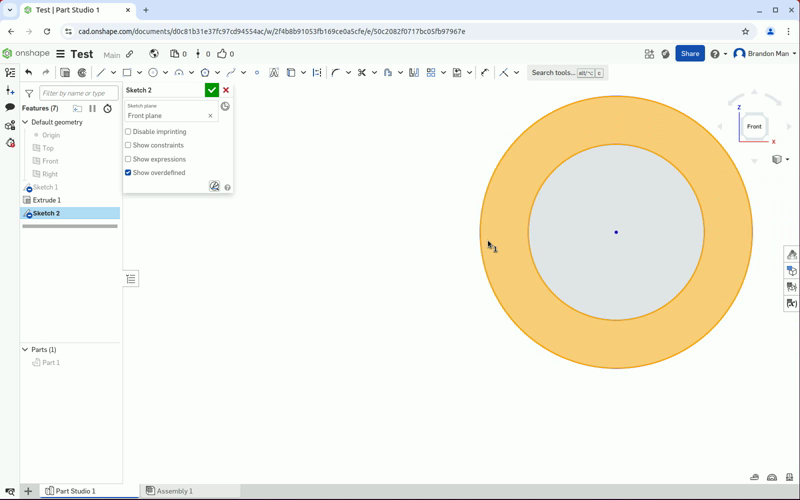
scroll(-6)
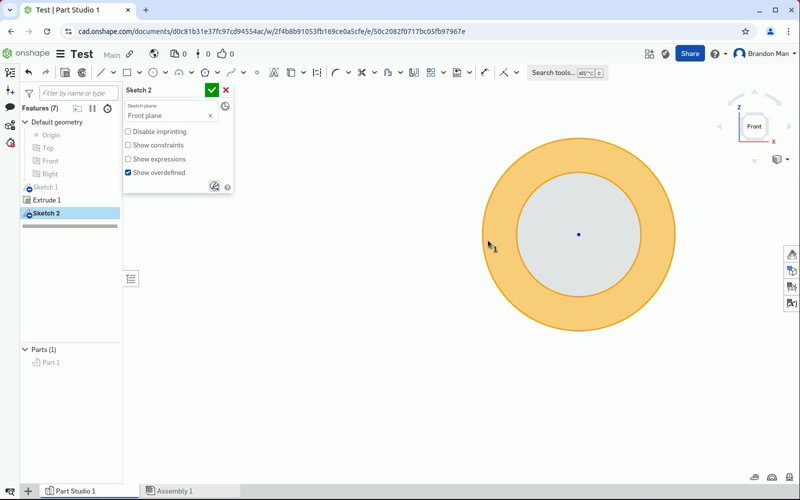
scroll(-6)
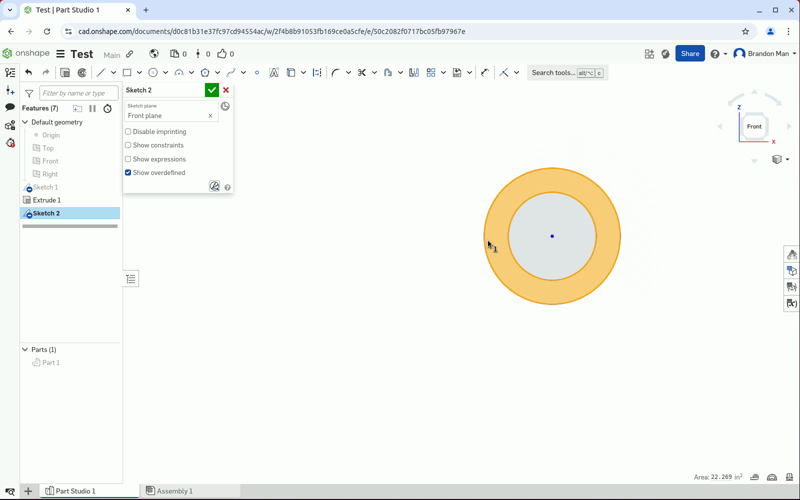
scroll(-6)
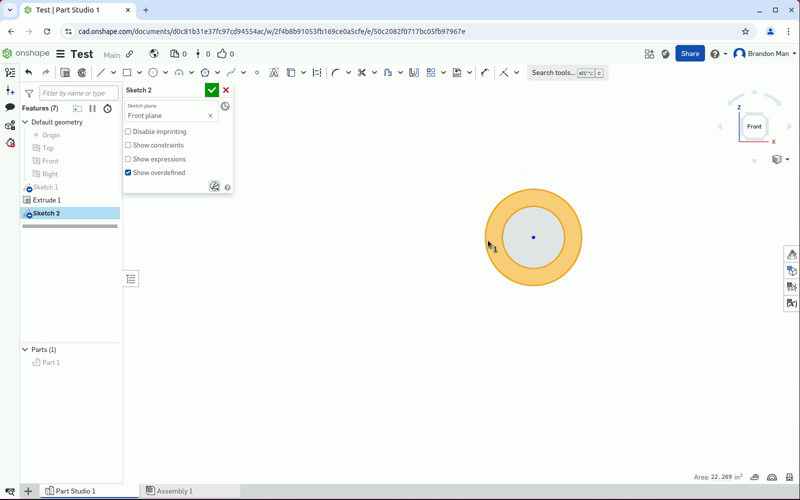
scroll(-6)
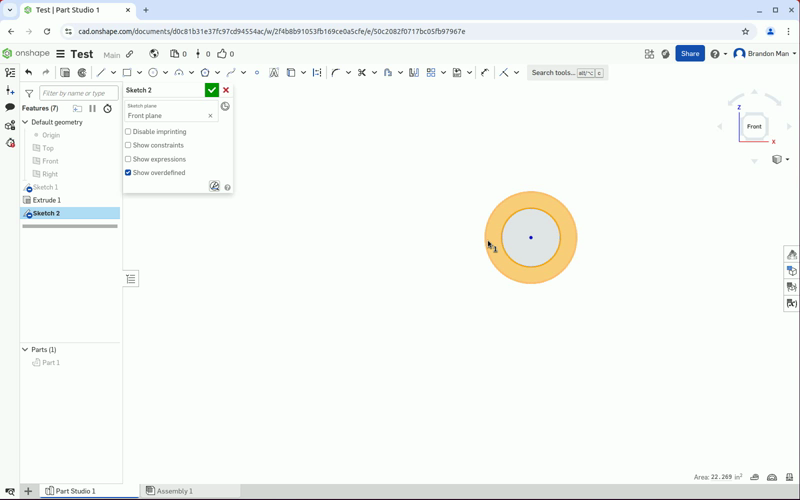
scroll(-6)
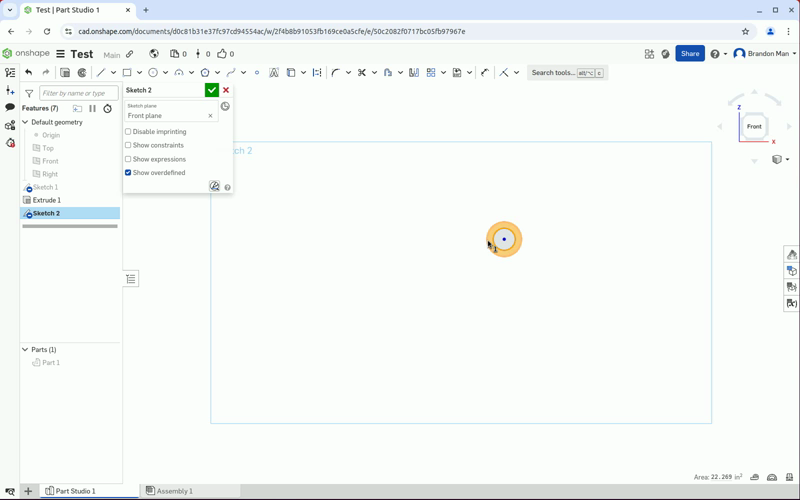
mouse_move(73, 352)
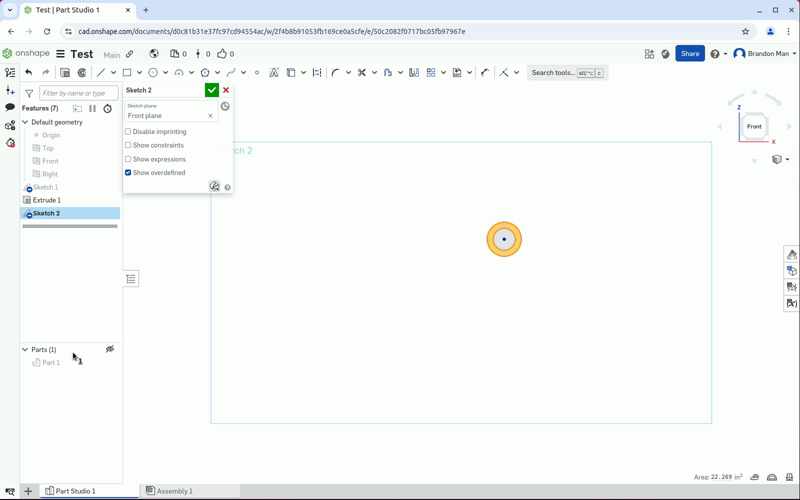
key(shift+y)
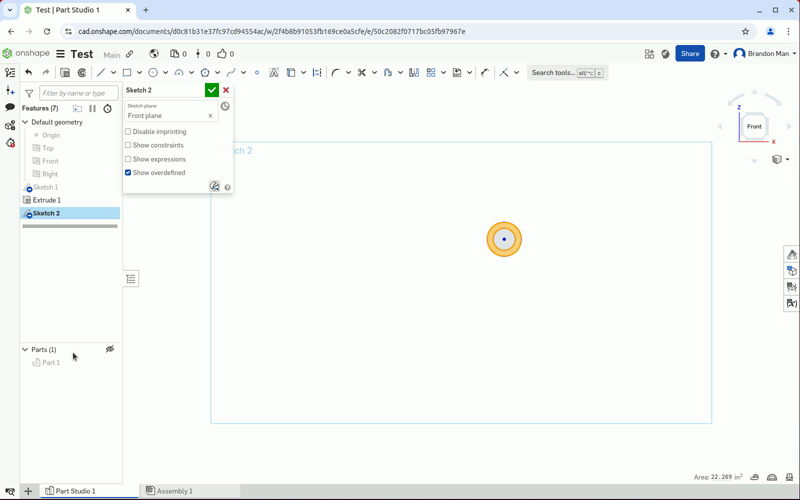
key(shift+e)
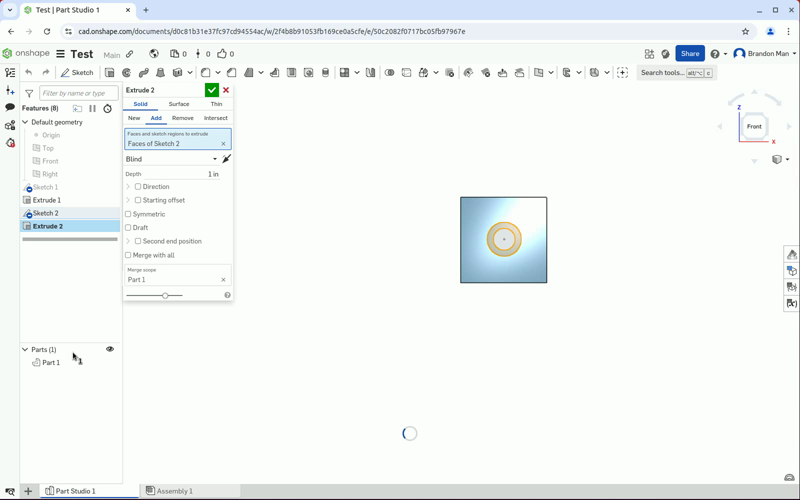
mouse_move(143, 106)
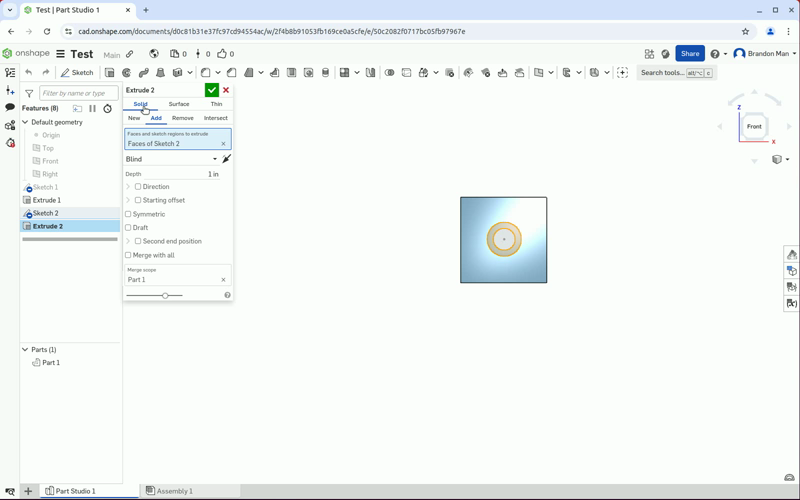
click(143, 106)
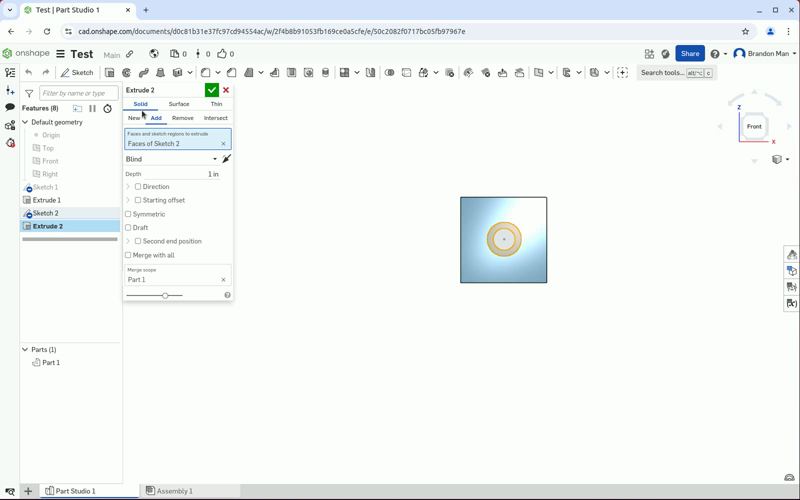
mouse_move(137, 120)
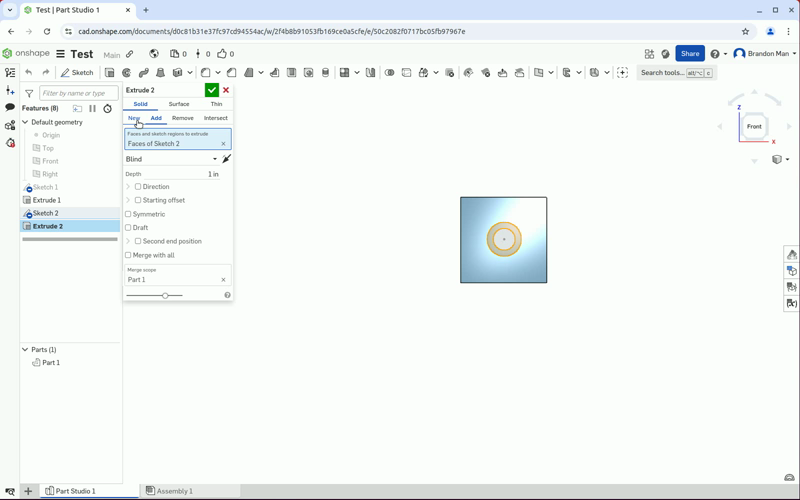
click(137, 120)
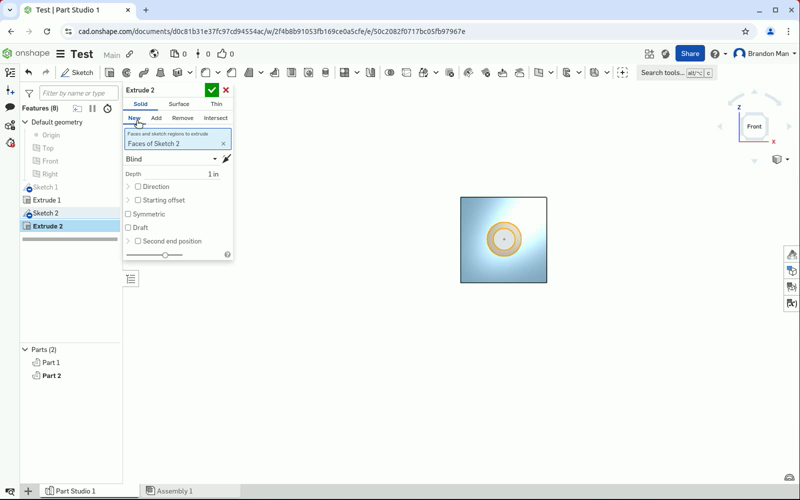
key(tab, 4)
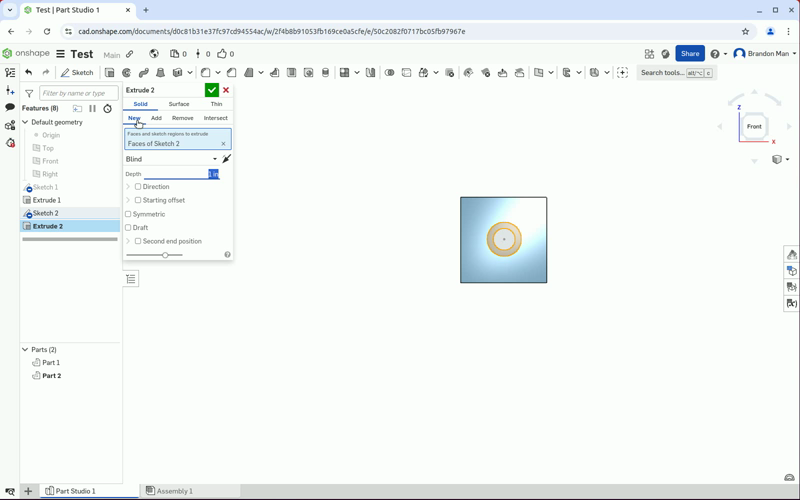
text(6.981)
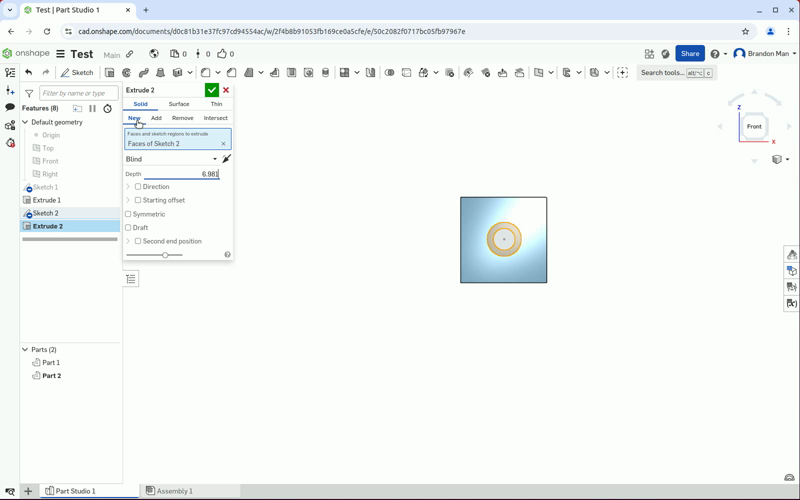
key(enter)
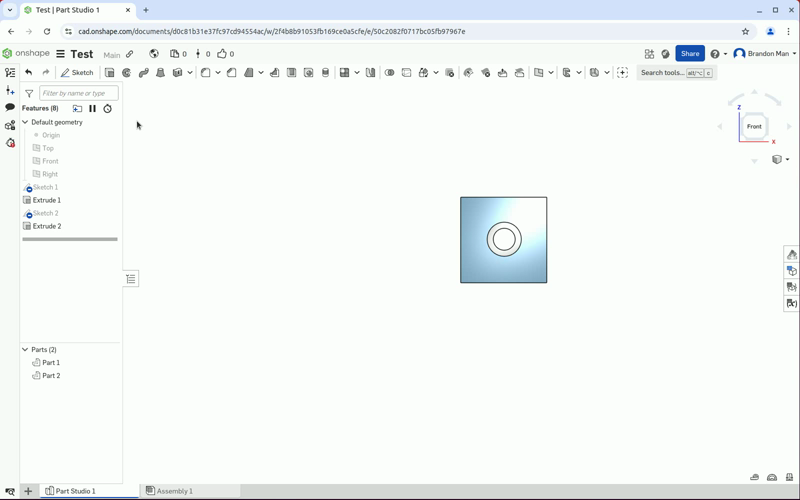
key(shift+h)
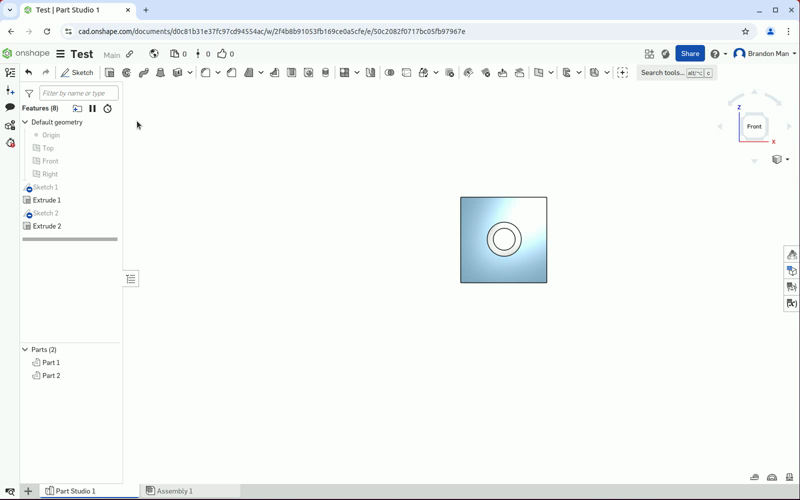
key(shift+h)
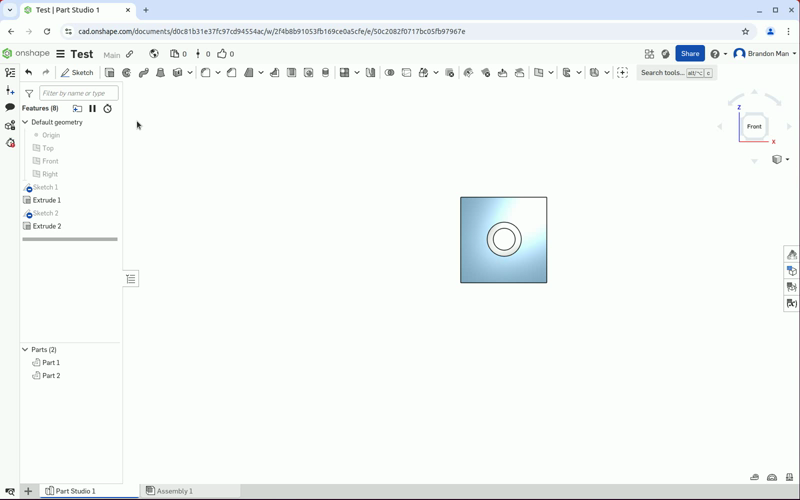
mouse_move(73, 189)
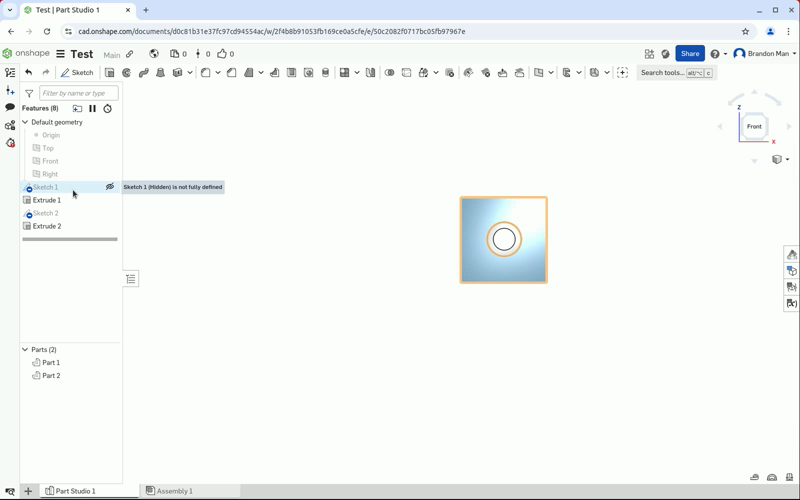
click(73, 189)
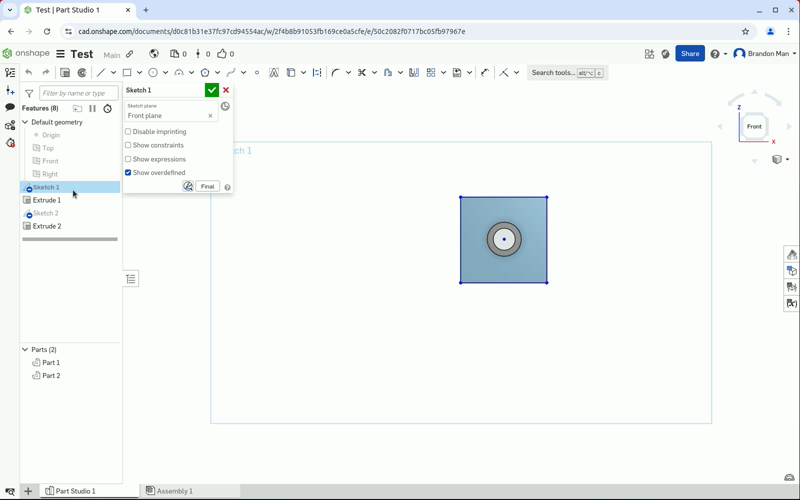
mouse_move(229, 92)
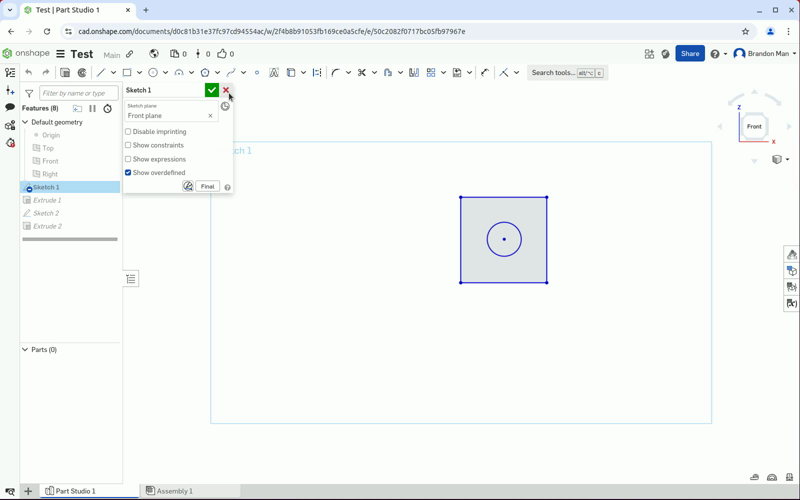
click(229, 92)
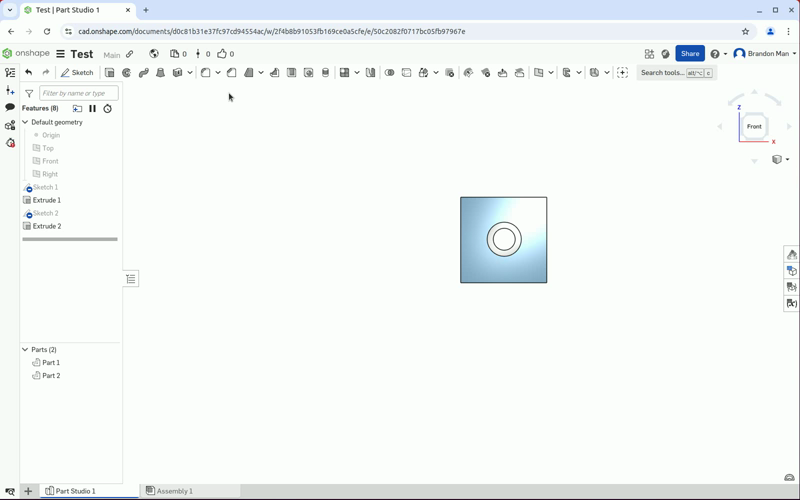
mouse_move(541, 75)
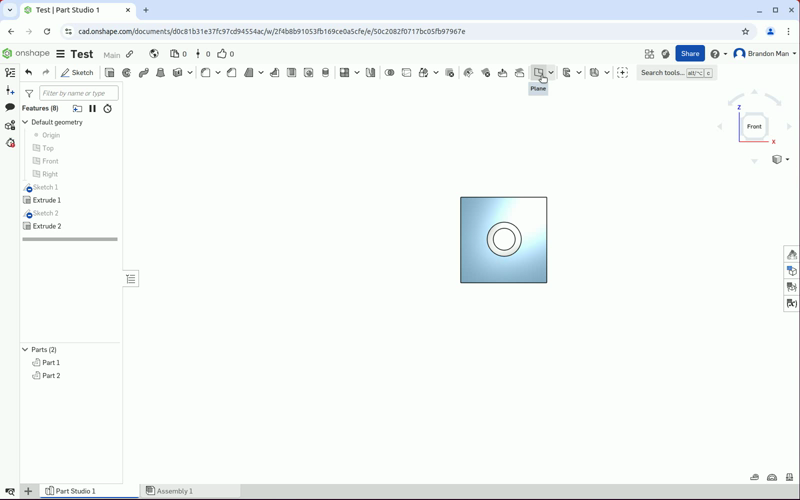
click(541, 75)
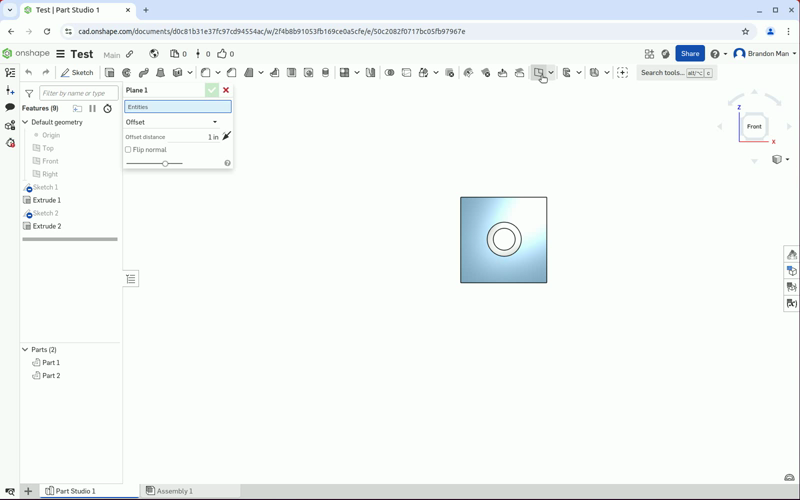
mouse_move(73, 163)
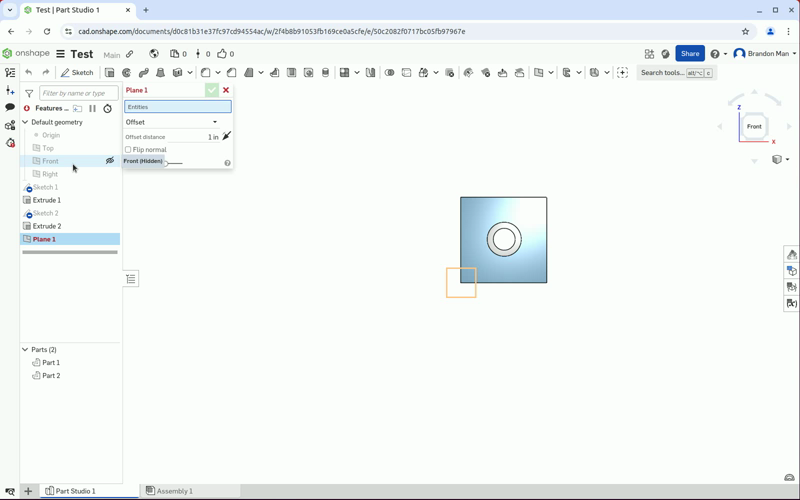
click(73, 163)
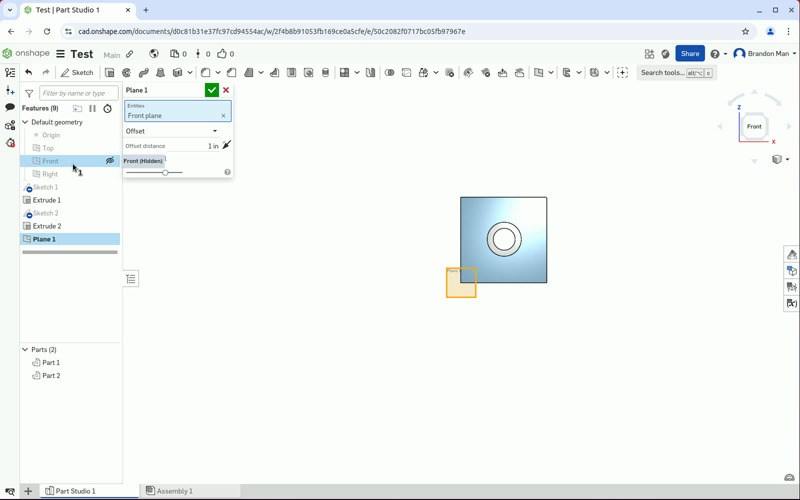
key(tab, 2)
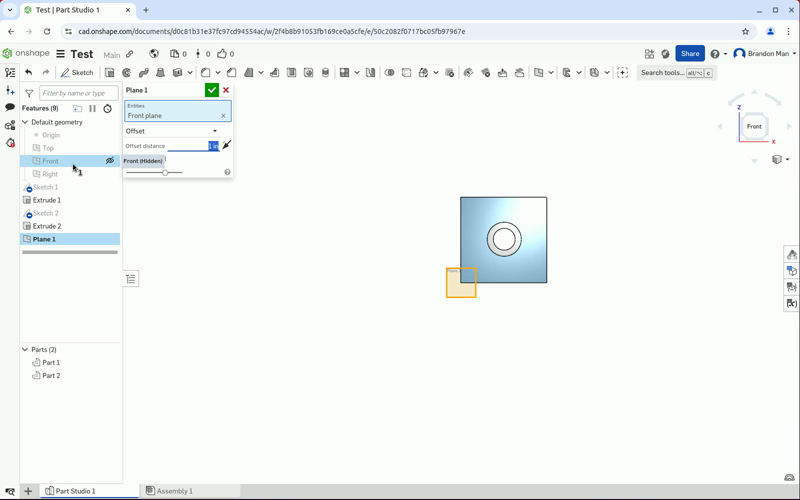
text(6.994)
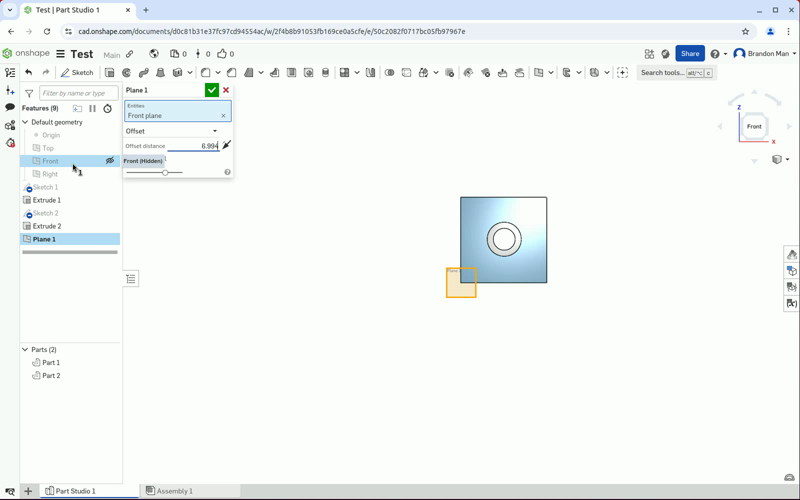
key(enter, 2)
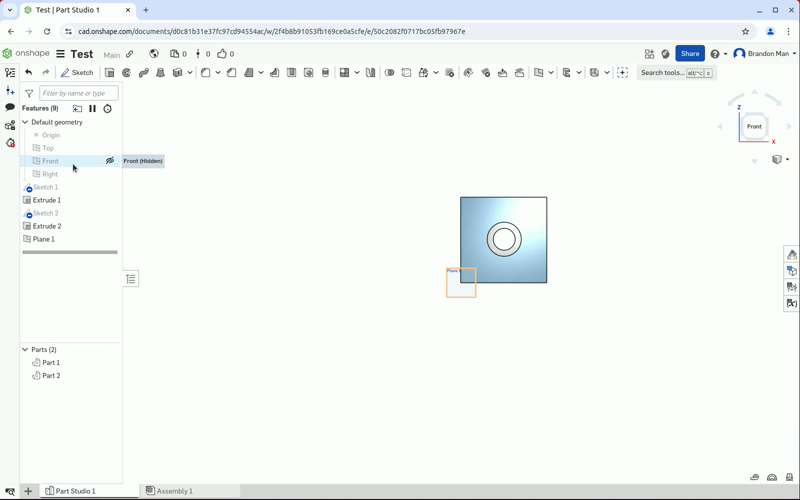
key(shift+s)
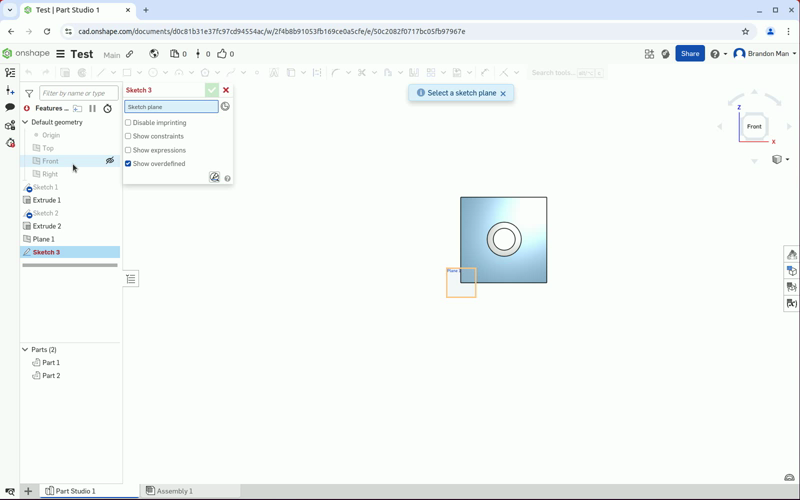
mouse_move(73, 241)
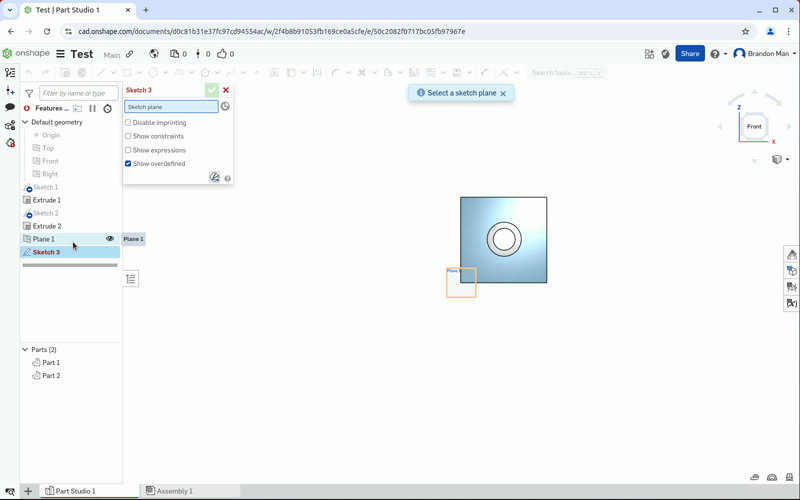
click(73, 241)
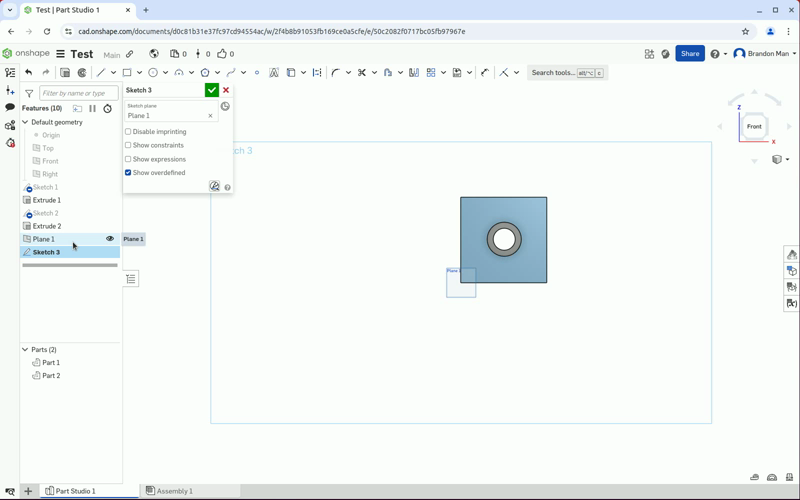
mouse_move(73, 352)
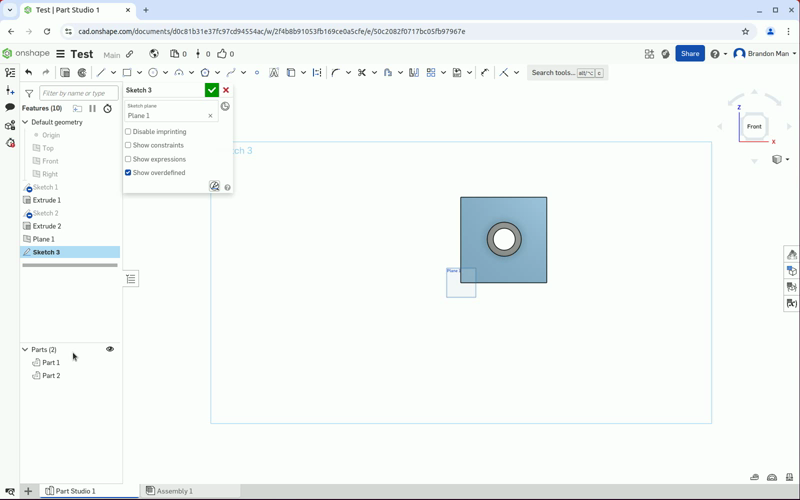
key(y)
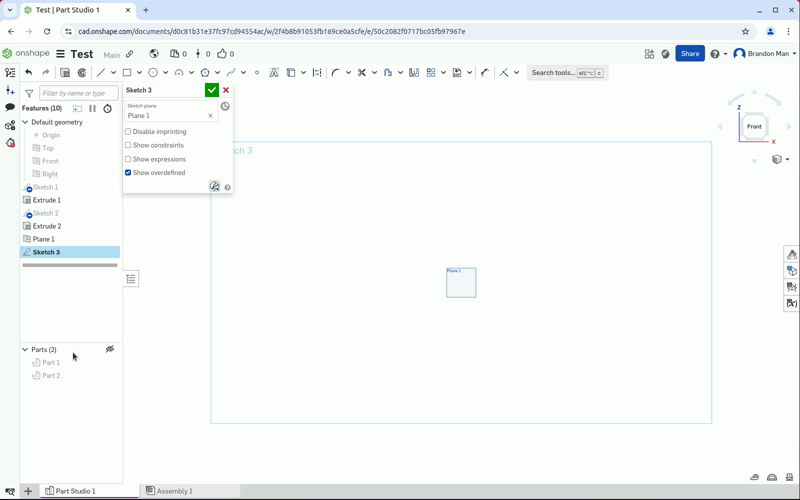
key(c)
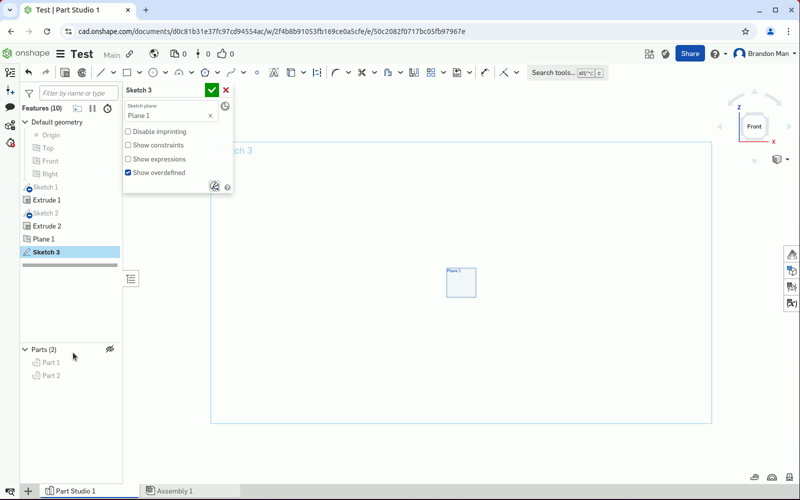
key_down(shift)
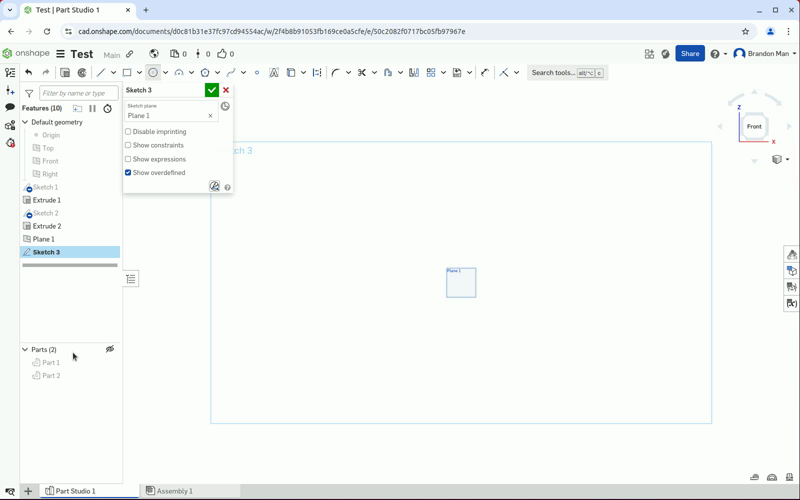
mouse_move(504, 239)
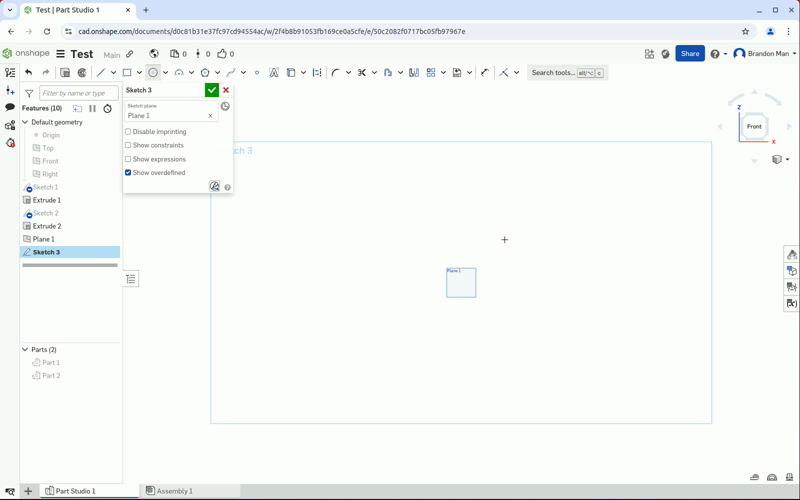
click(504, 239)
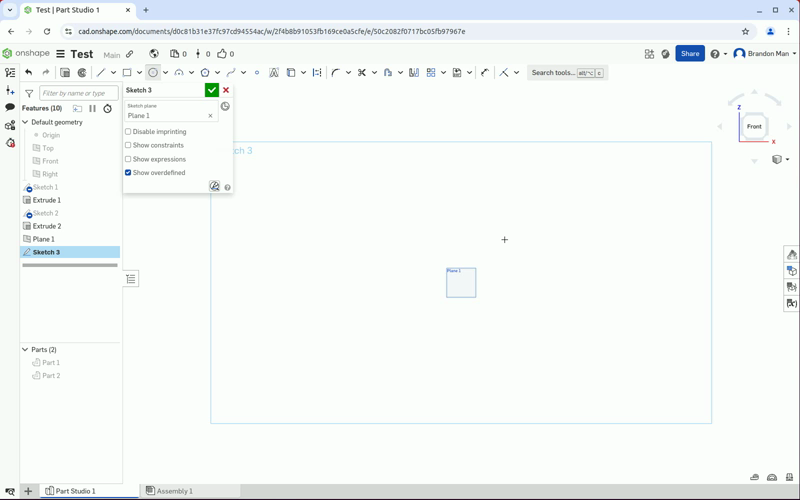
key_up(shift)
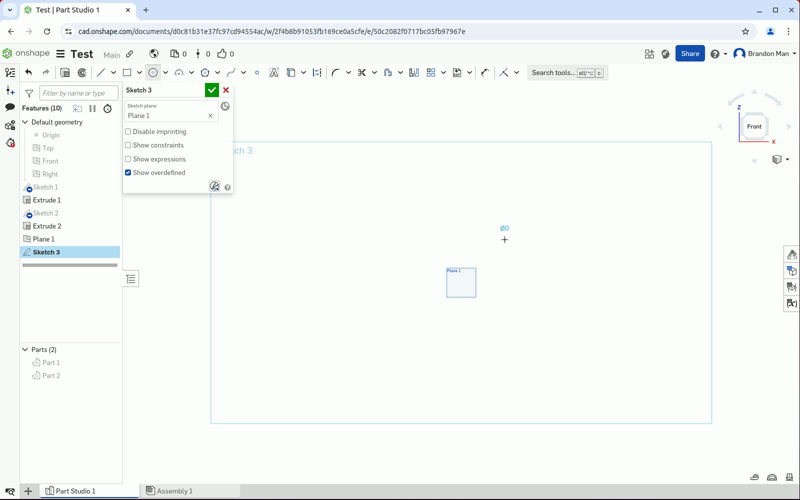
mouse_move(528, 239)
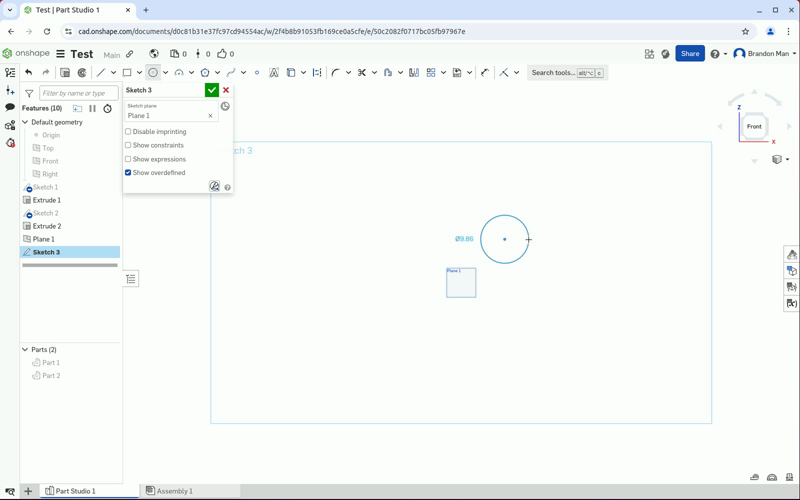
click(528, 239)
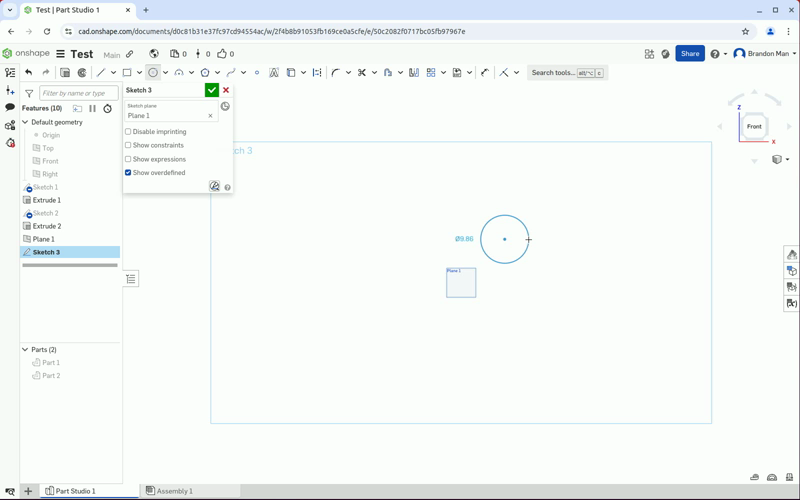
key(esc)
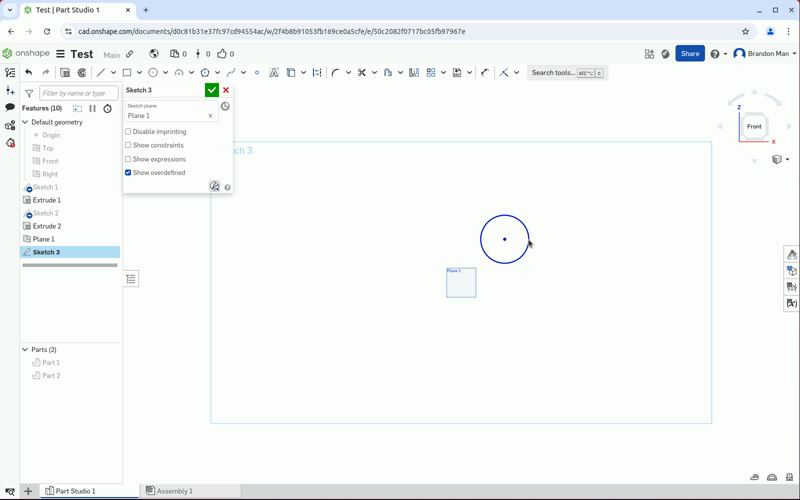
key(c)
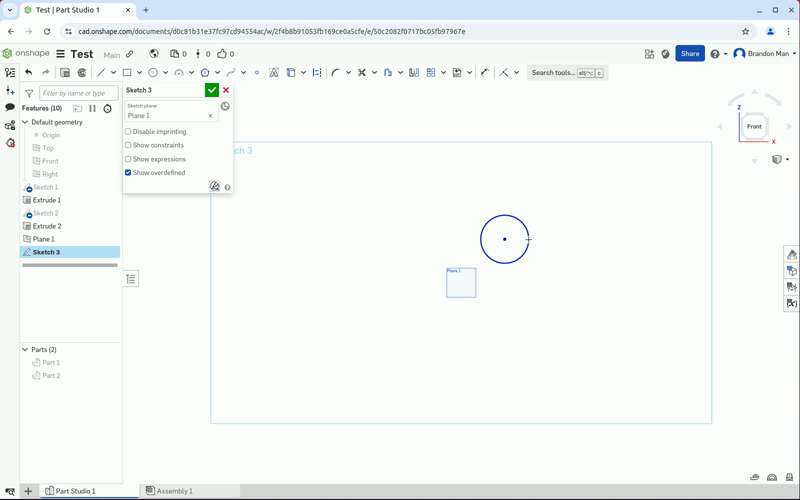
key_down(shift)
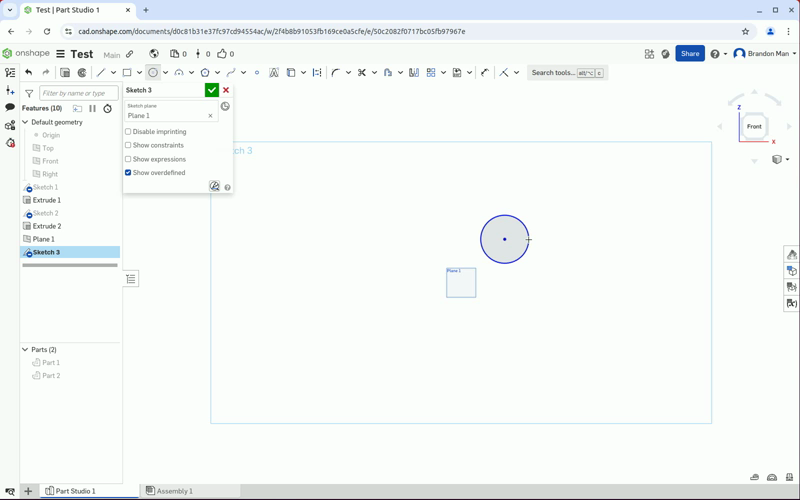
mouse_move(504, 239)
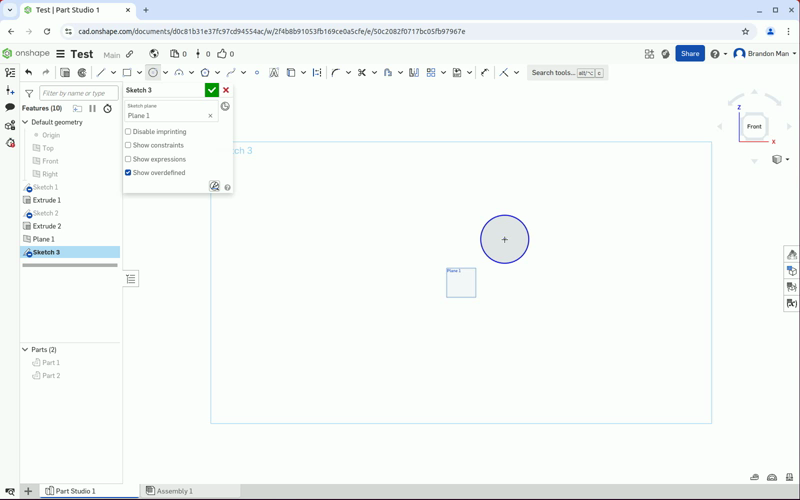
click(504, 239)
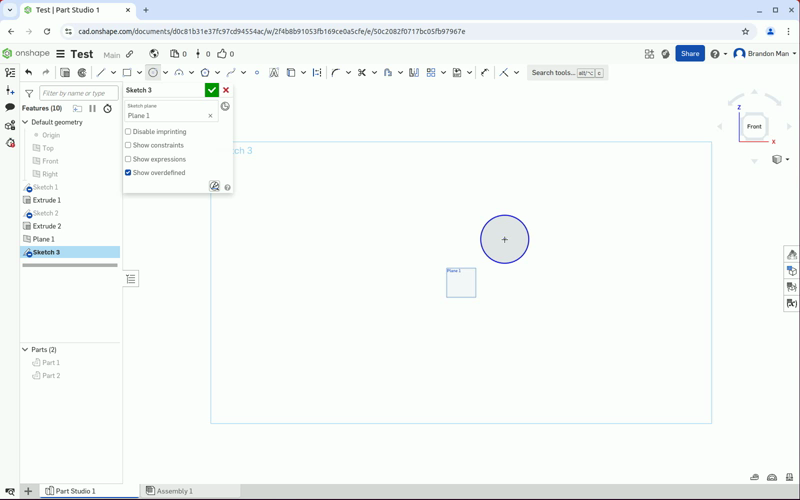
key_up(shift)
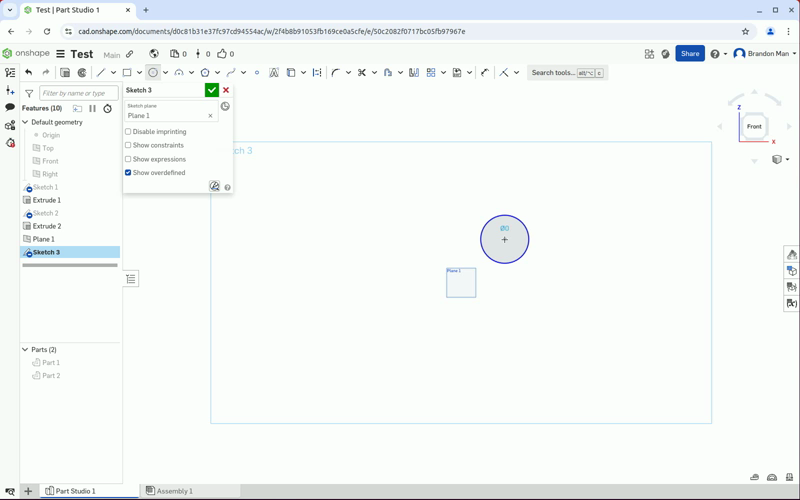
mouse_move(522, 239)
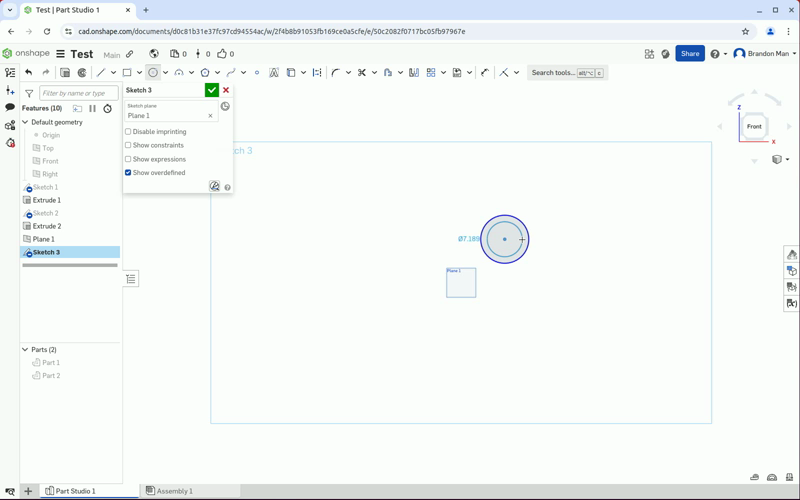
click(522, 239)
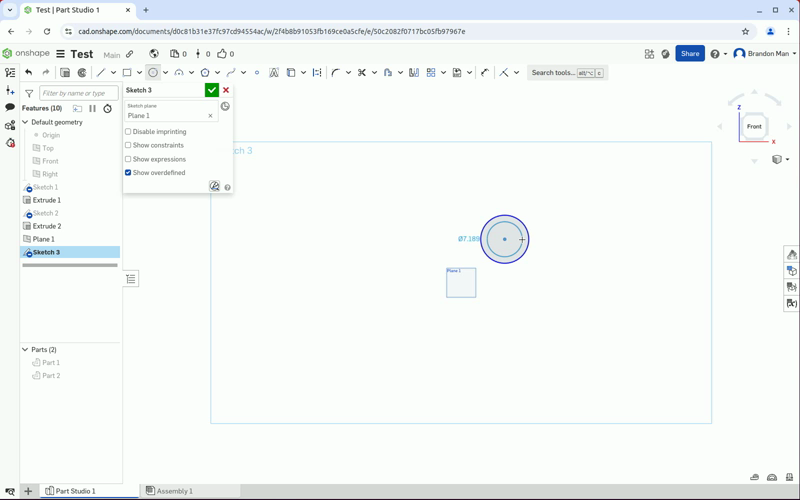
key(esc)
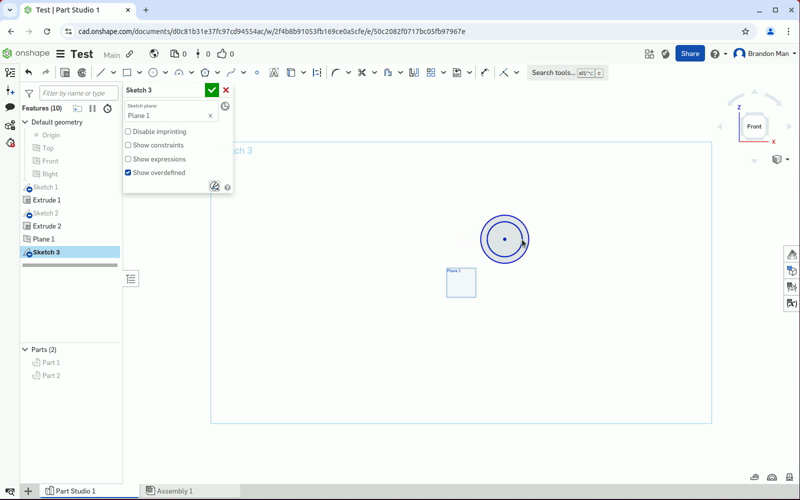
mouse_move(524, 244)
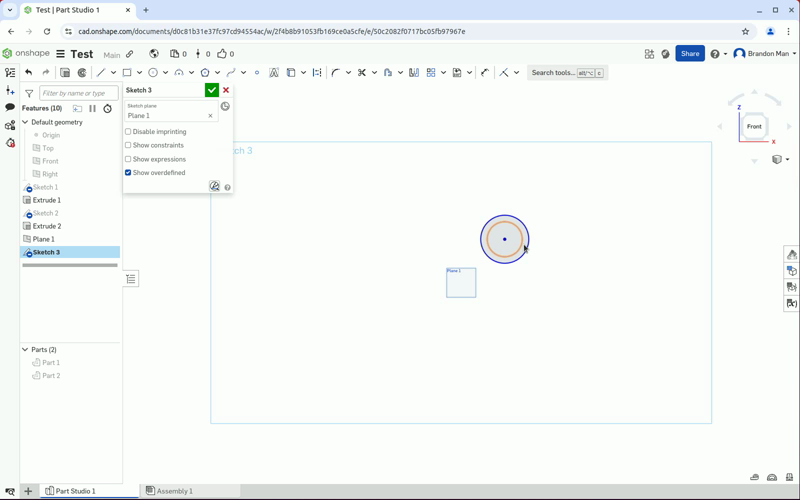
scroll(6)
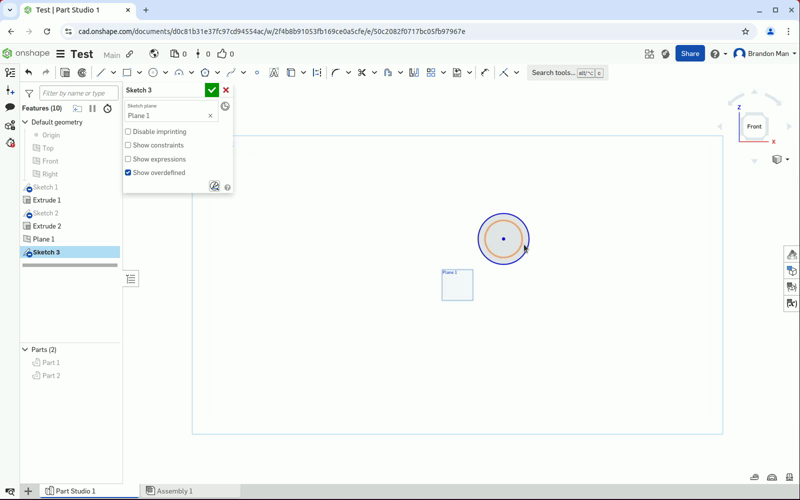
scroll(6)
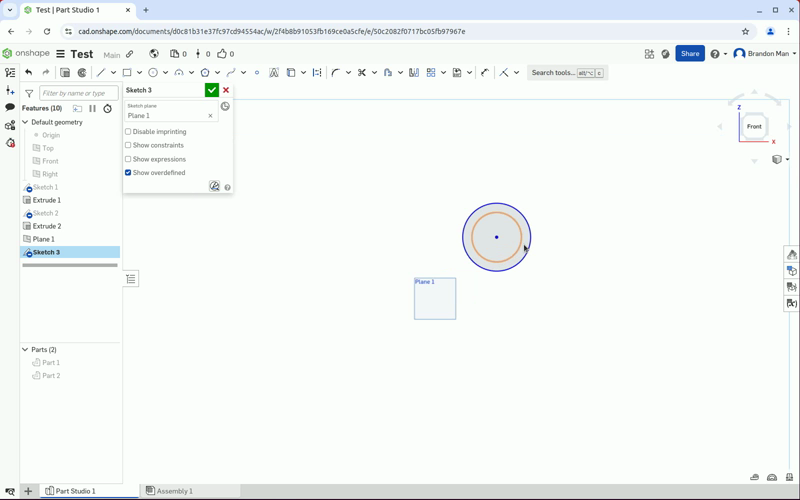
scroll(6)
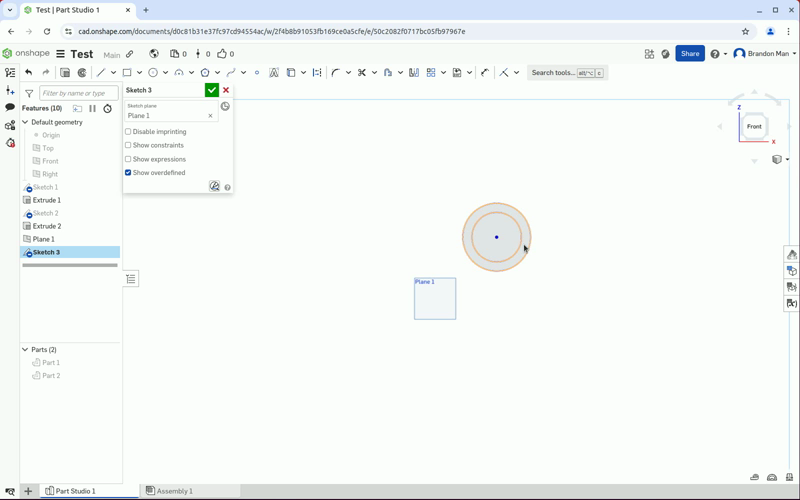
scroll(6)
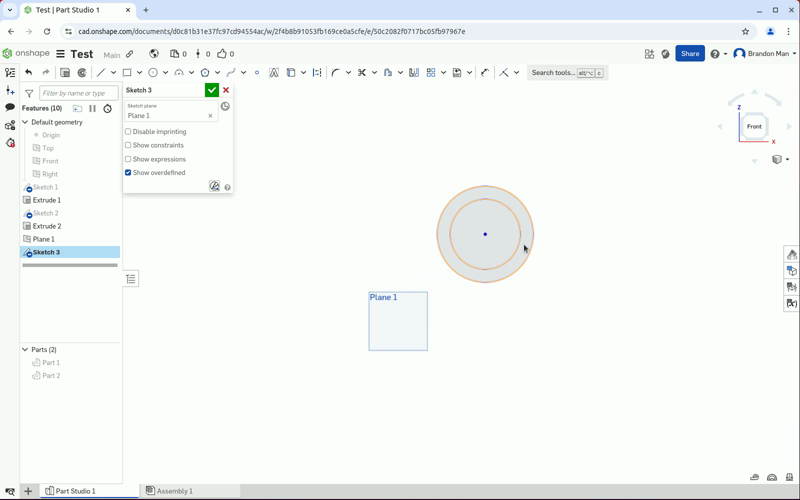
scroll(6)
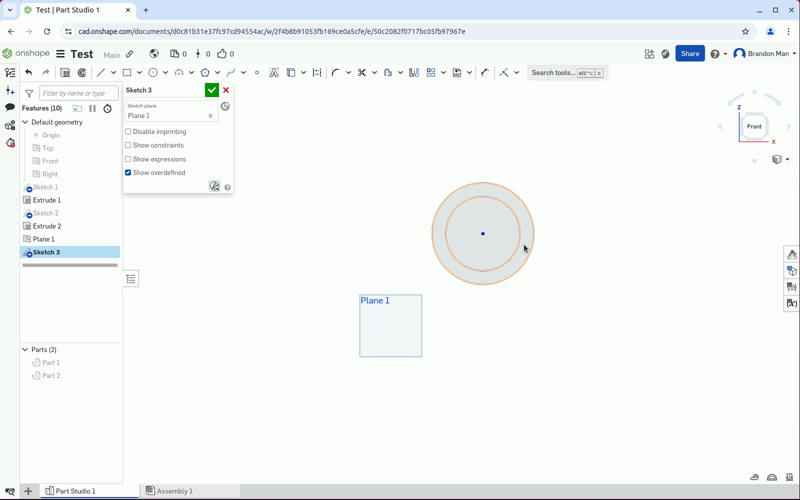
scroll(6)
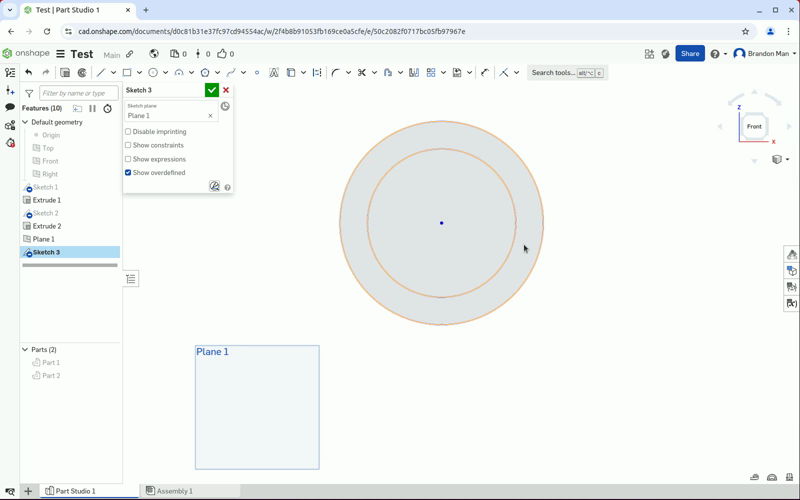
scroll(6)
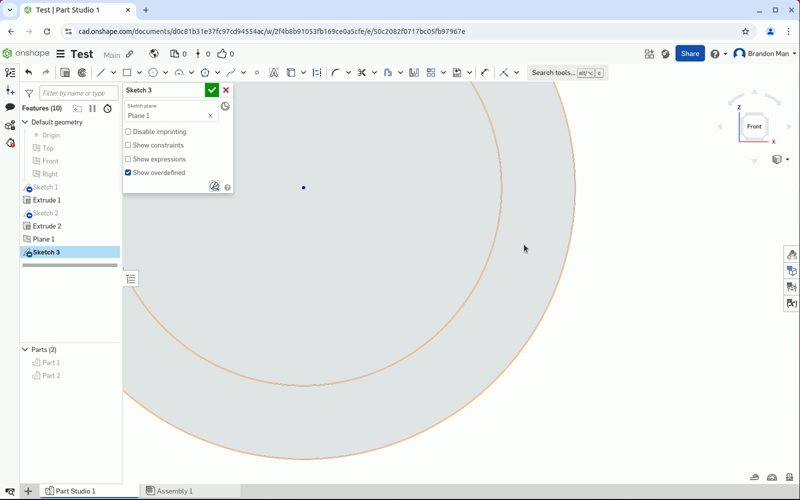
click(524, 244)
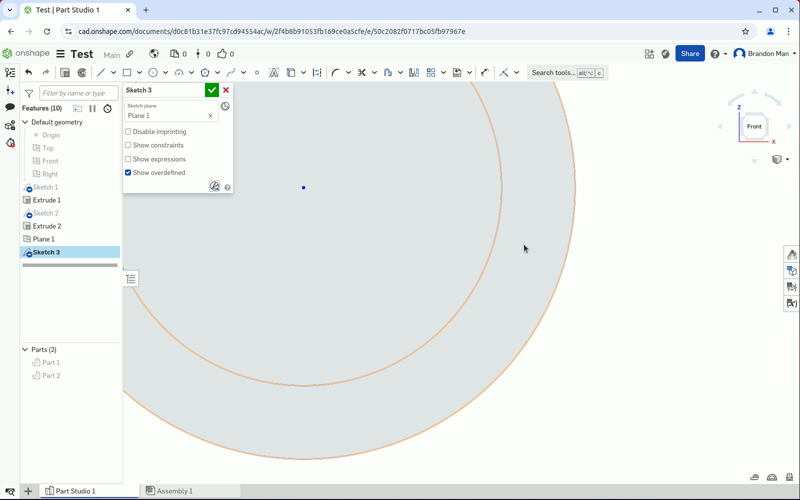
scroll(-6)
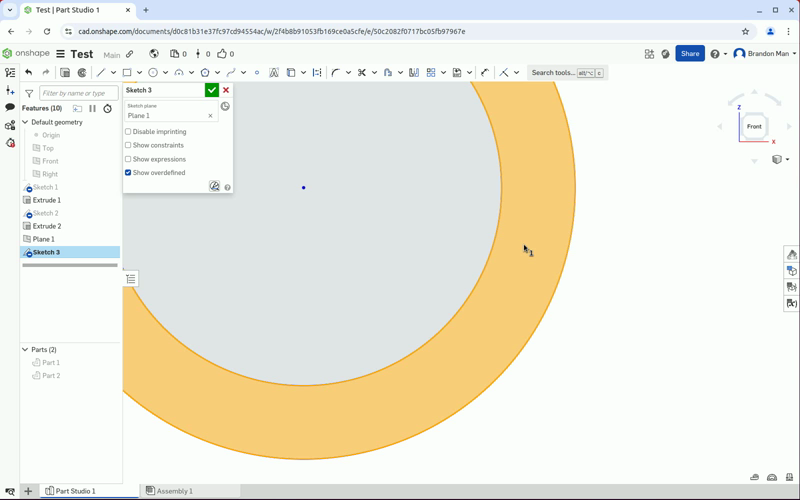
scroll(-6)
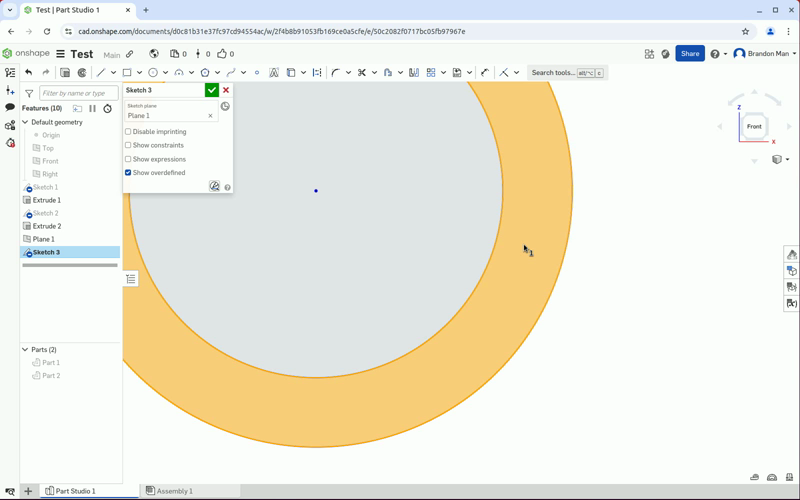
scroll(-6)
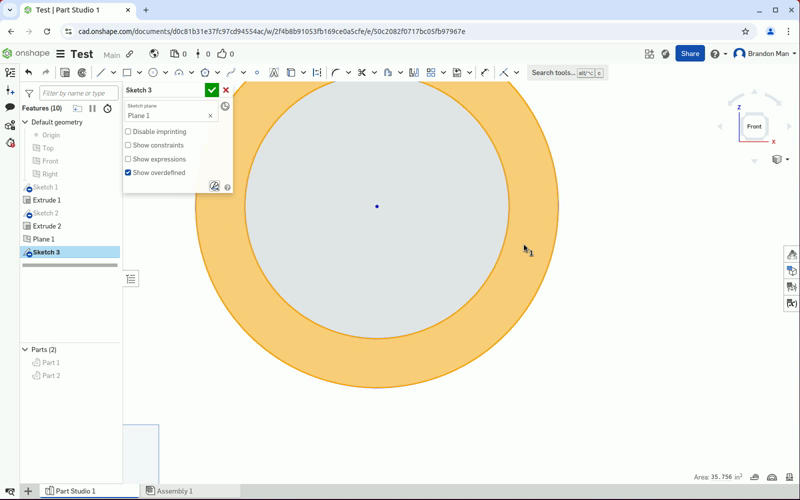
scroll(-6)
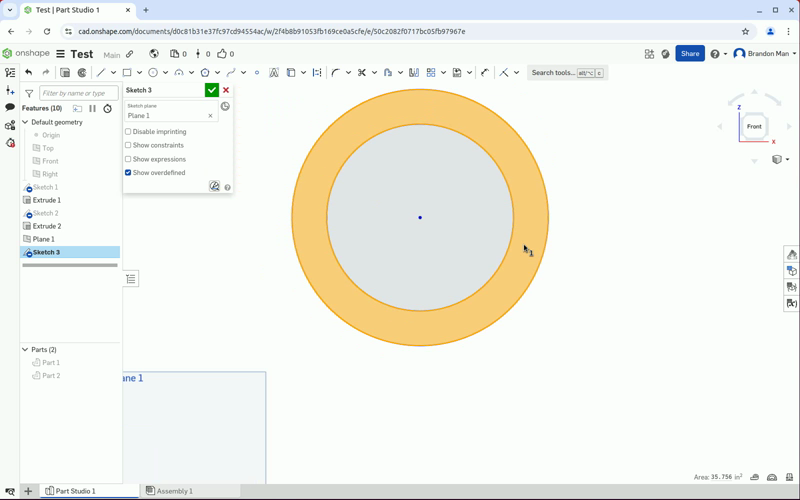
scroll(-6)
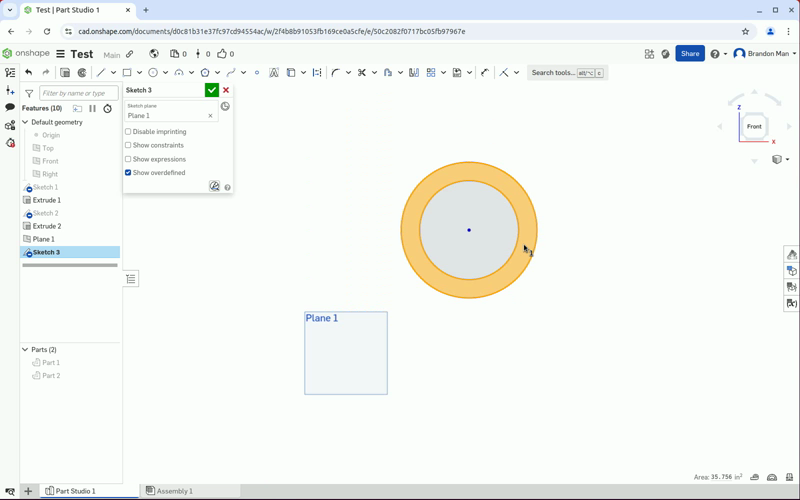
scroll(-6)
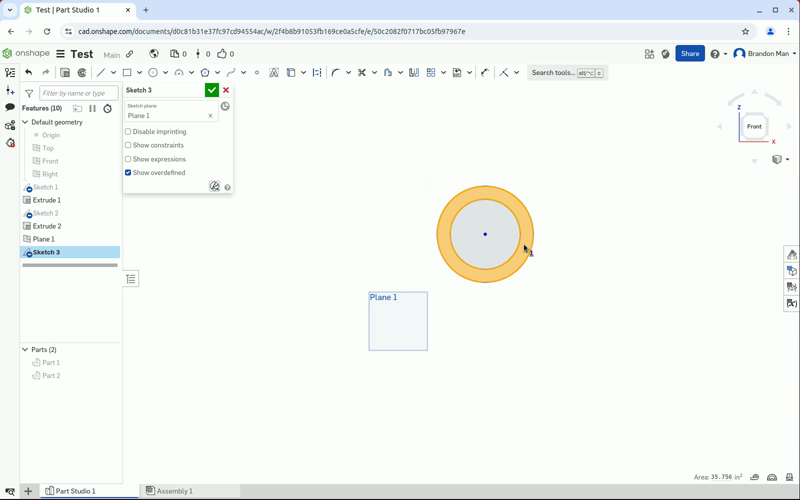
scroll(-6)
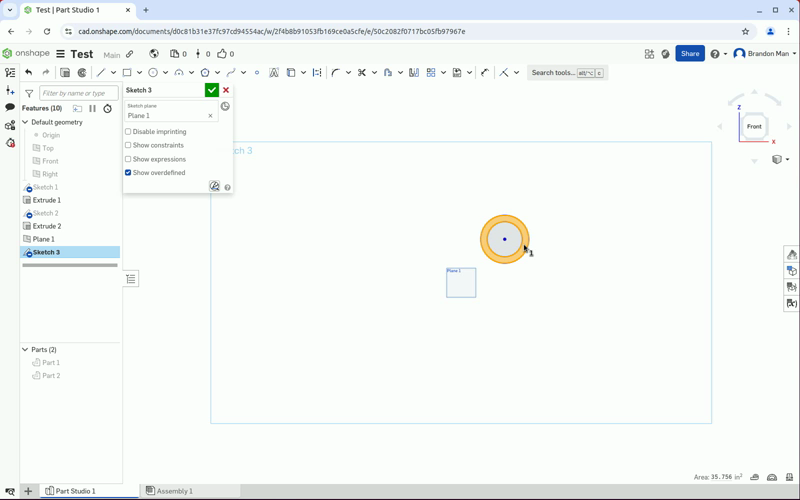
mouse_move(73, 352)
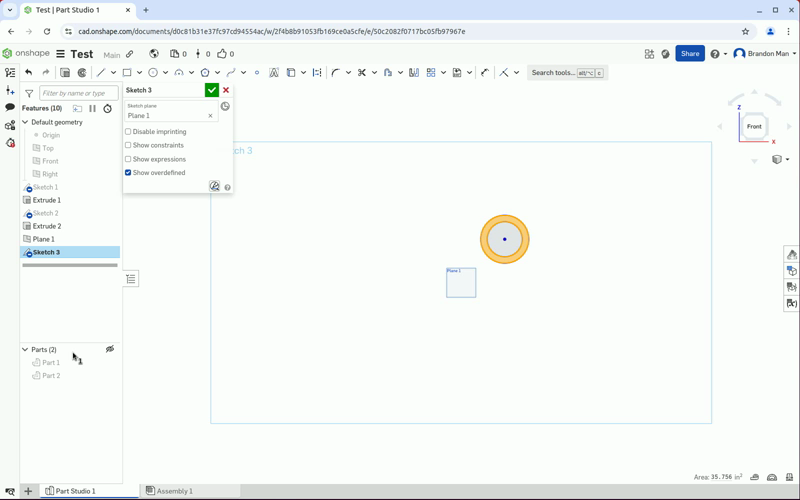
key(shift+y)
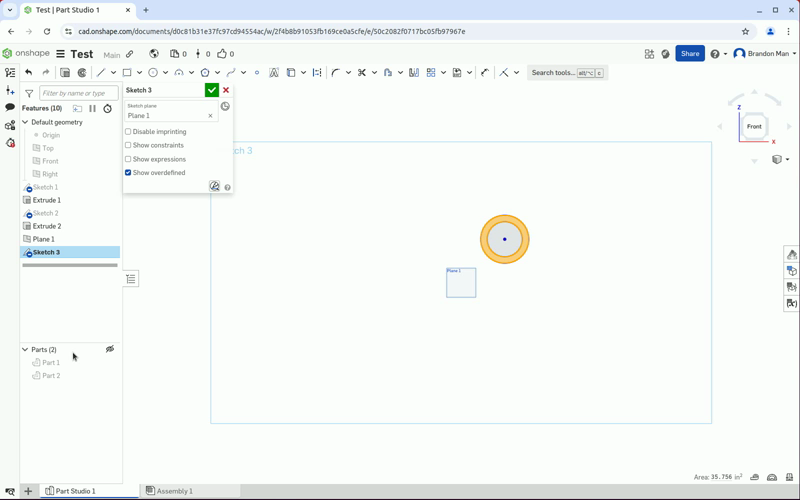
key(shift+e)
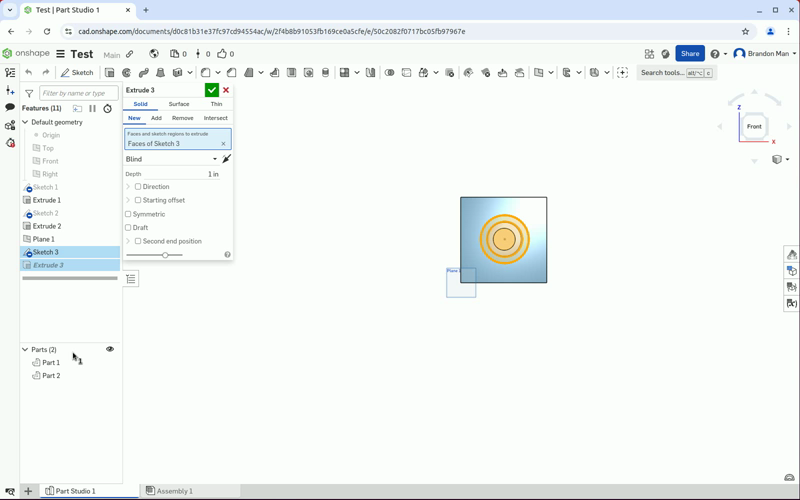
mouse_move(143, 106)
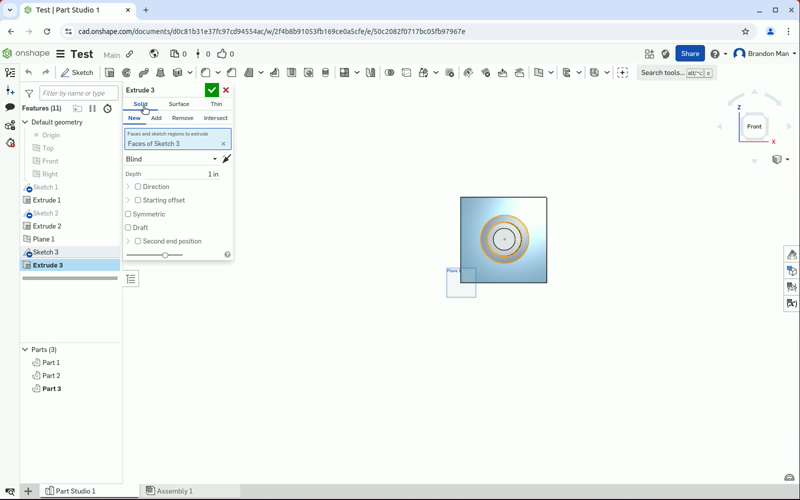
click(143, 106)
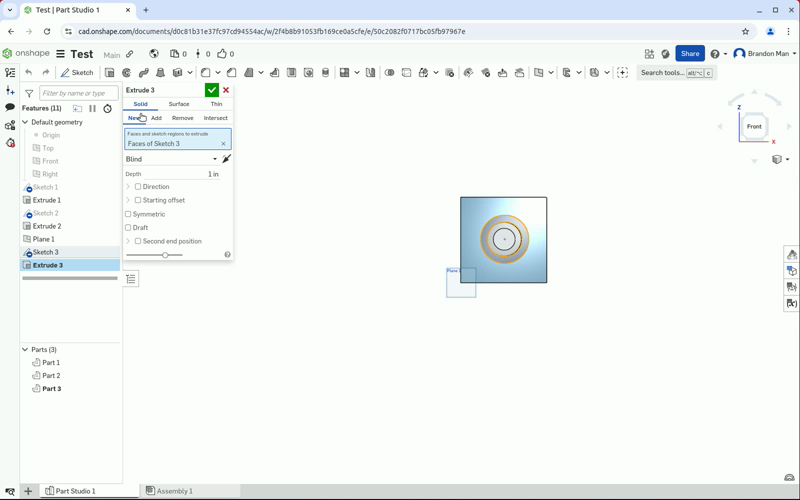
mouse_move(137, 120)
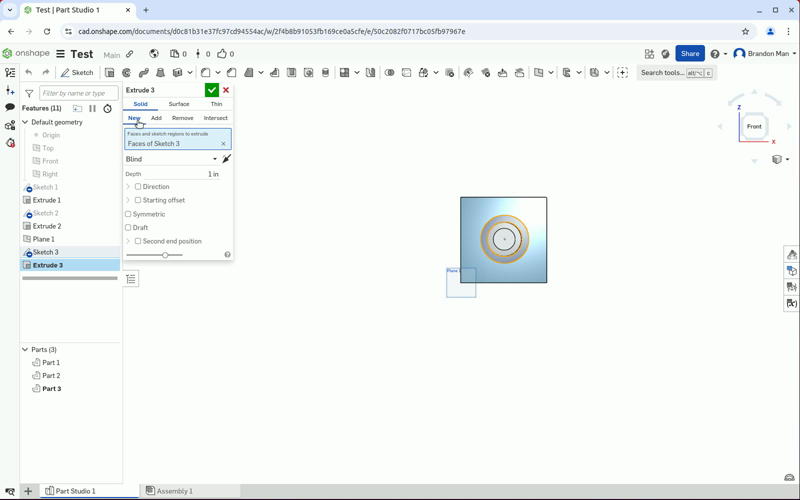
click(137, 120)
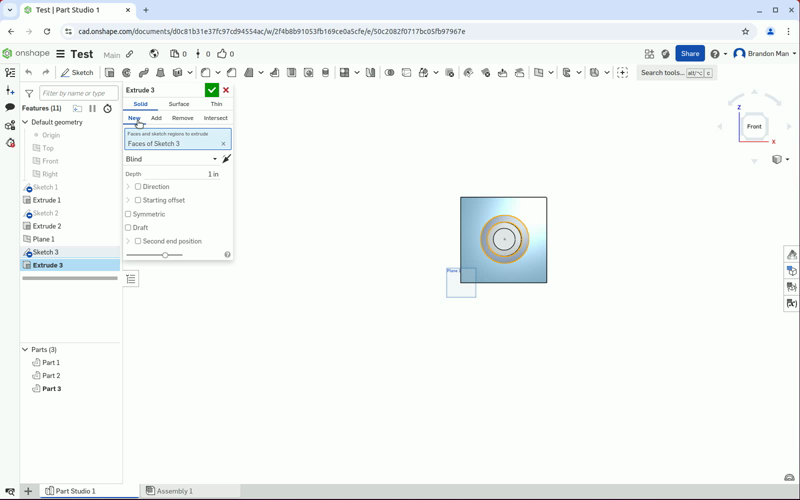
key(tab, 4)
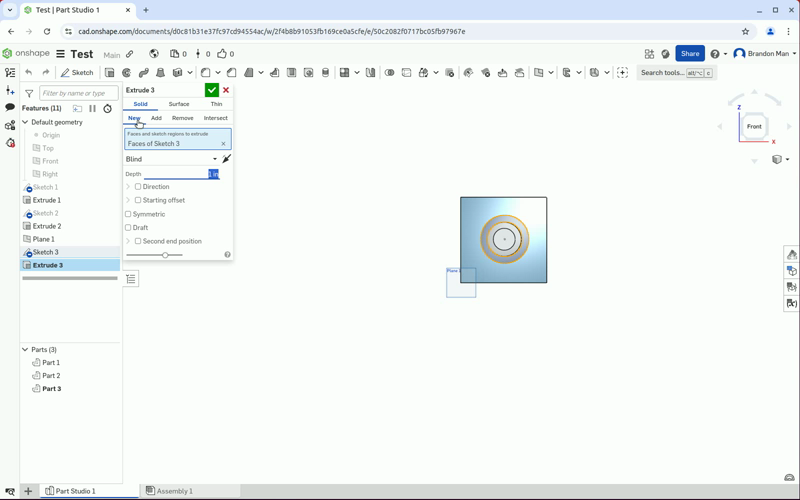
text(1.685)
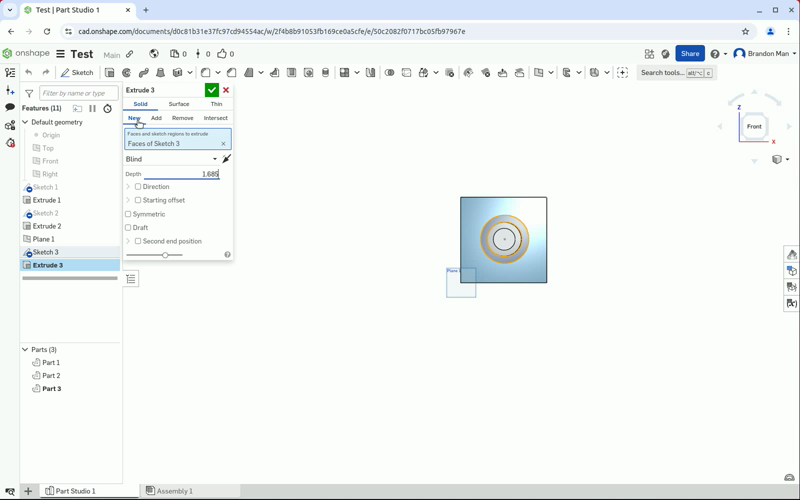
key(enter)
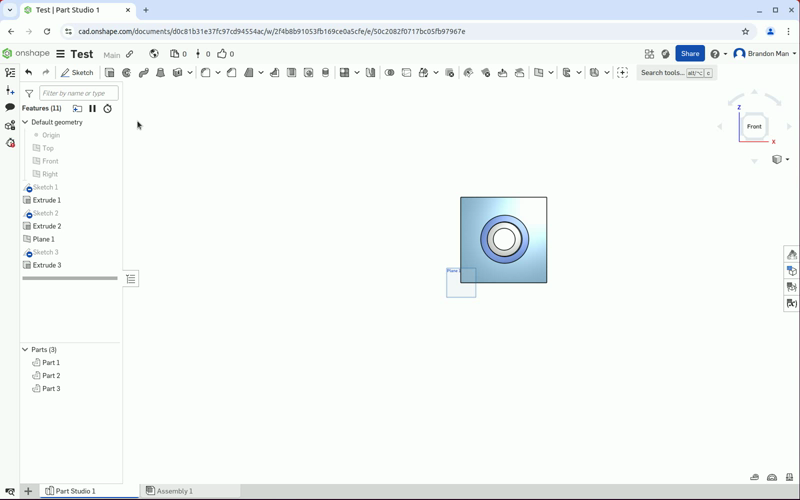
key(shift+h)
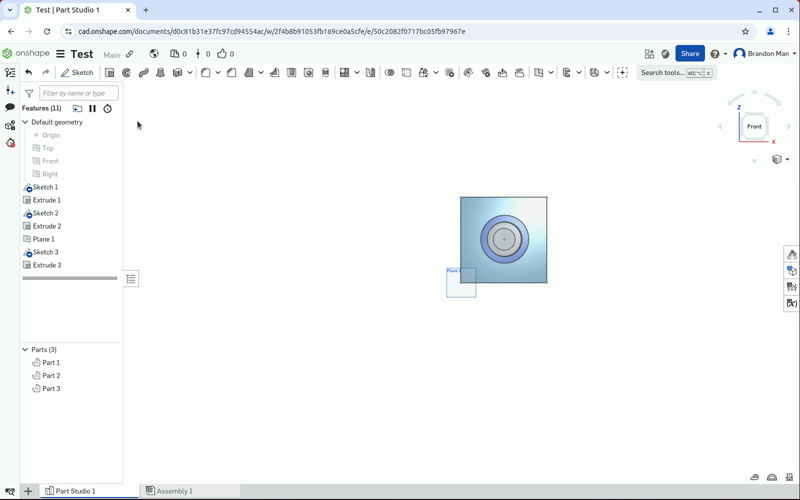
key(shift+h)
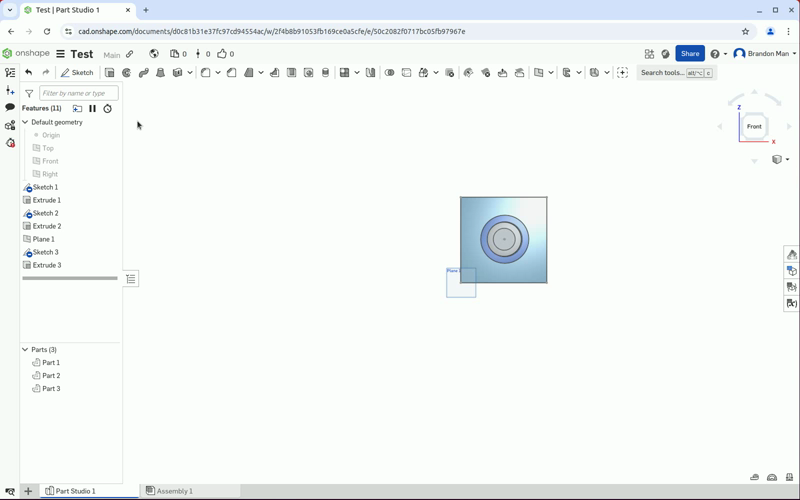
key(shift+7)
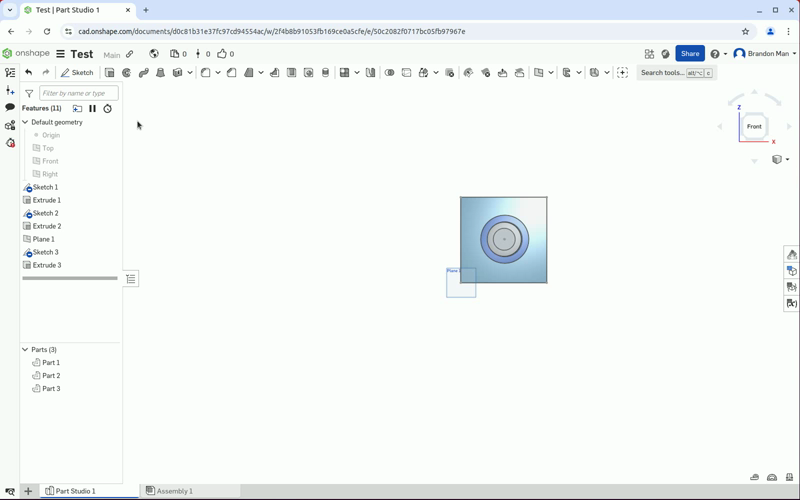
key(left, 2)
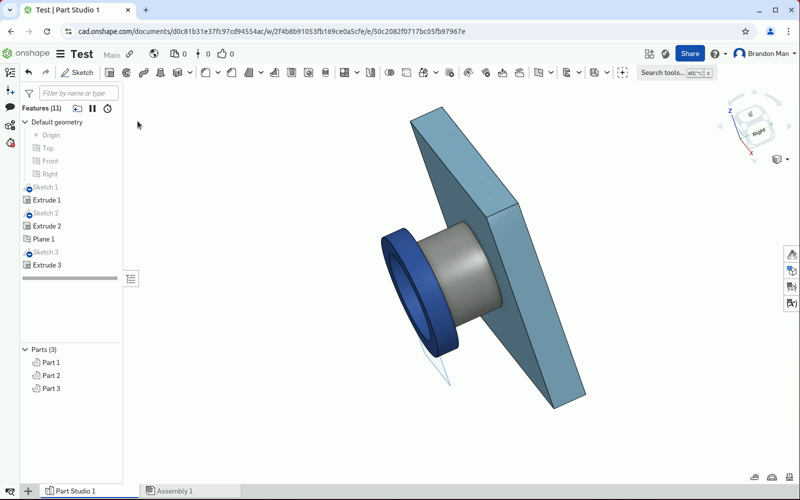
key(down, 2)
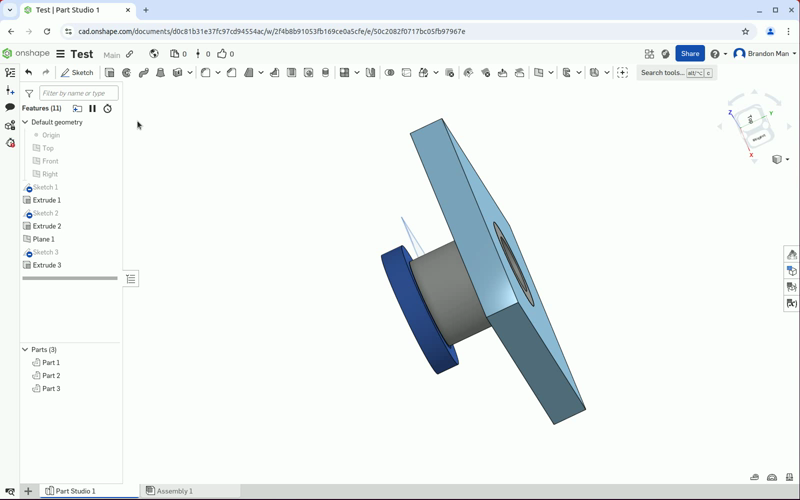
key(up, 2)
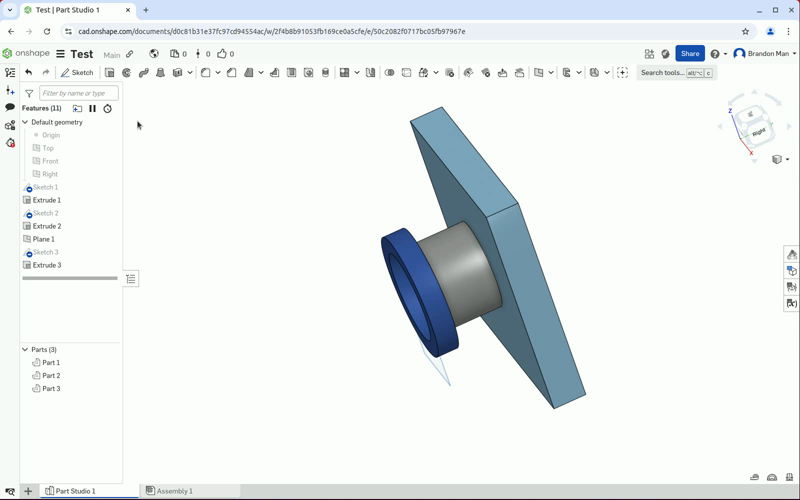
key(right, 2)
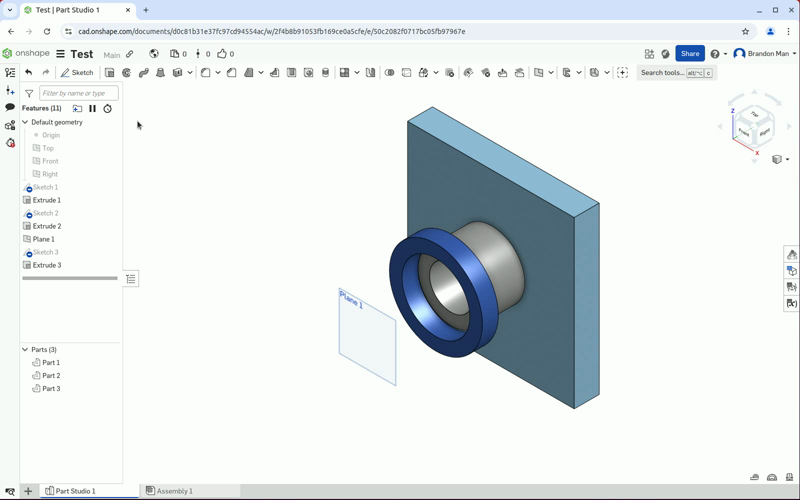
mouse_move(73, 189)
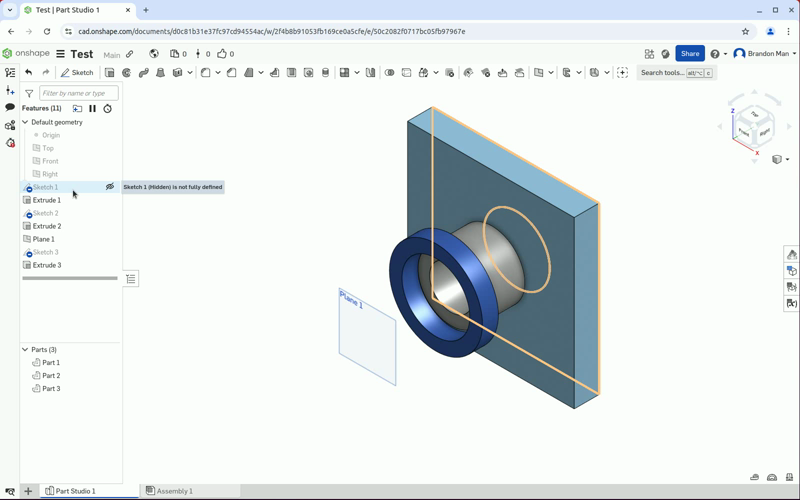
click(73, 189)